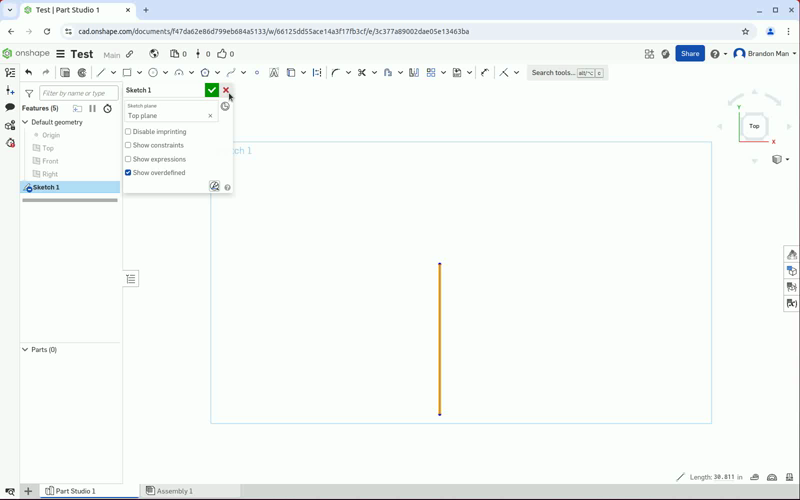
key(shift+h)
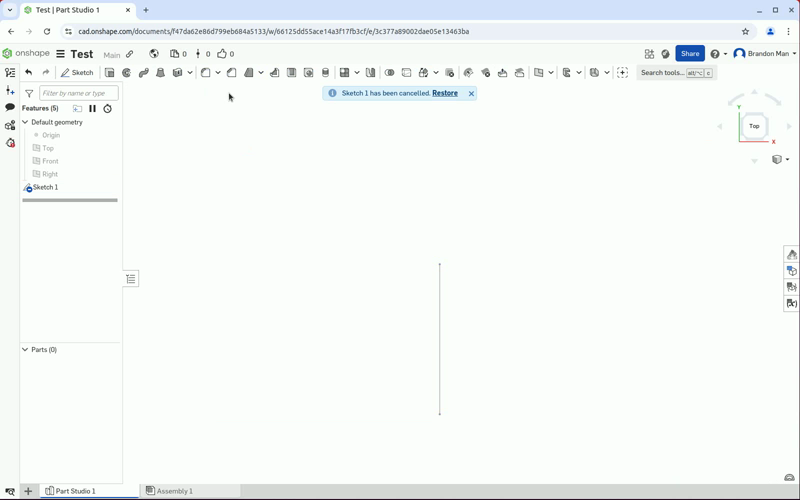
key(shift+s)
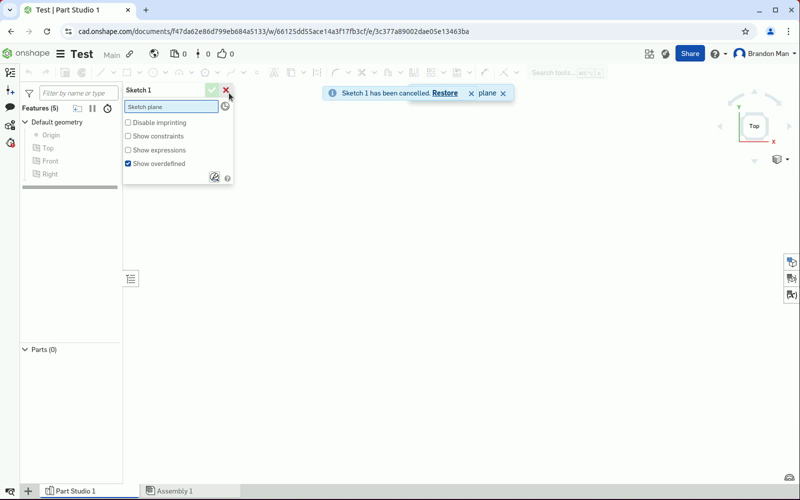
mouse_move(73, 150)
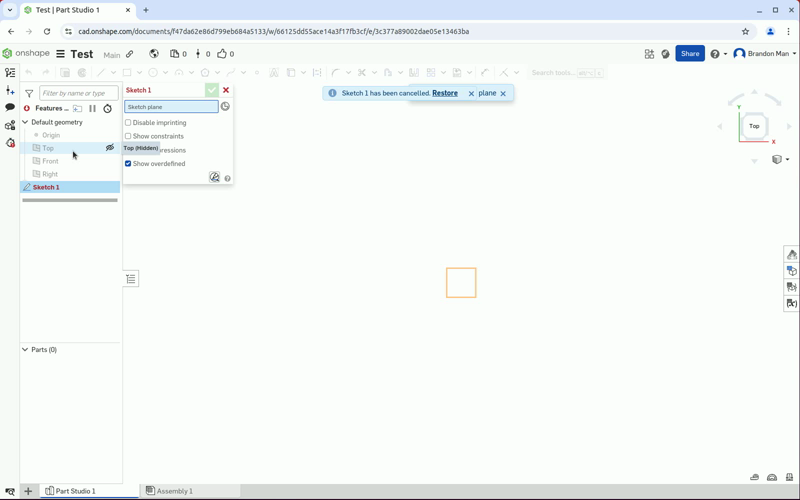
click(73, 150)
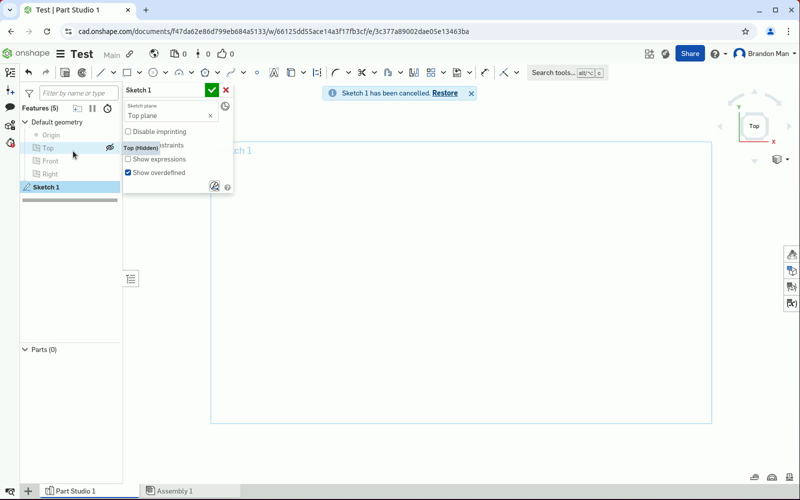
mouse_move(73, 352)
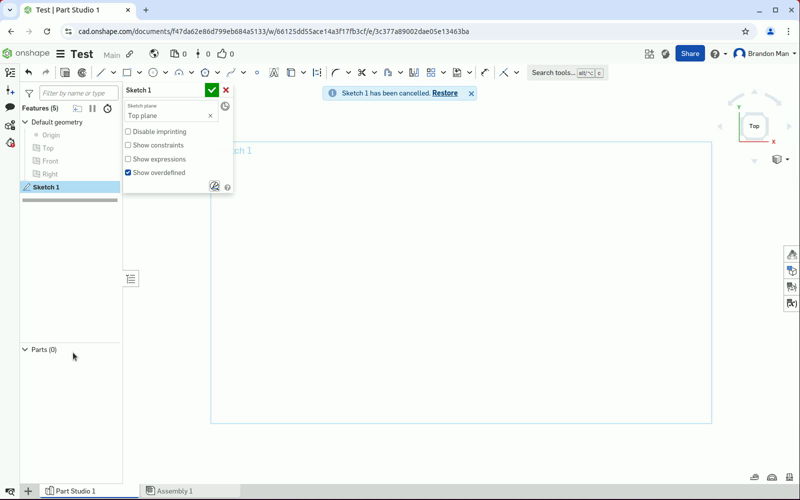
key(y)
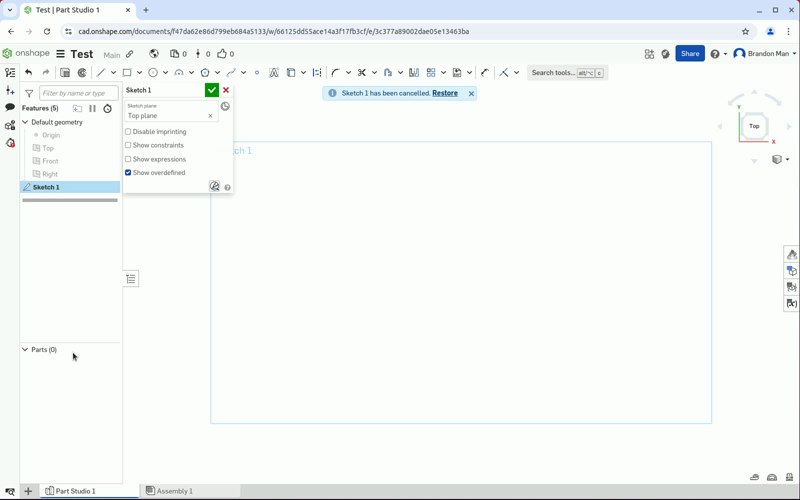
key(l)
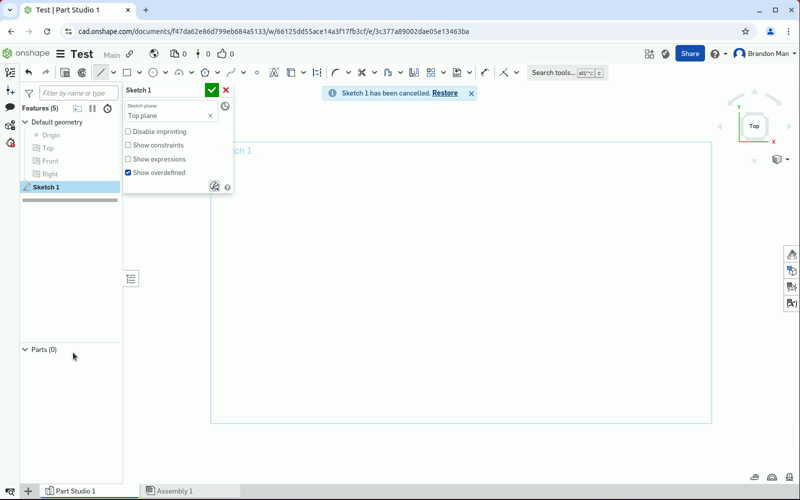
key_down(shift)
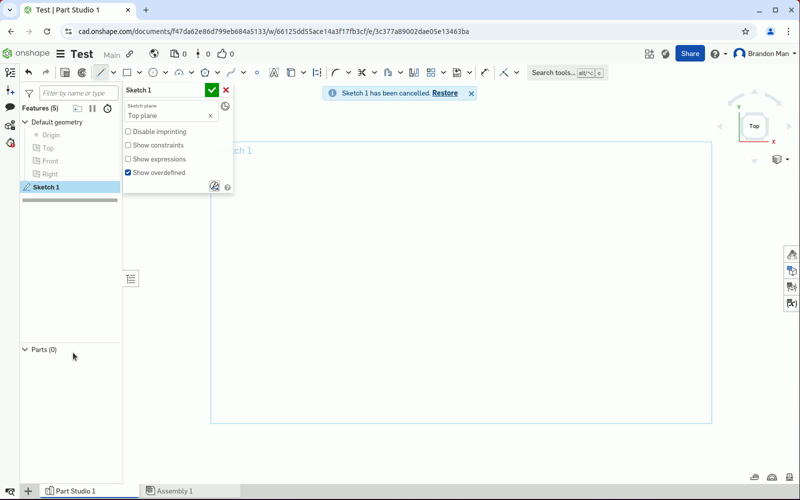
mouse_move(376, 322)
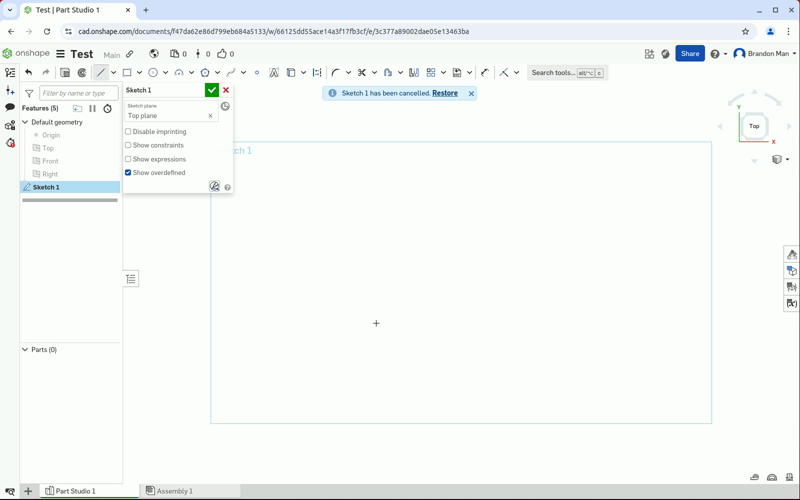
click(376, 322)
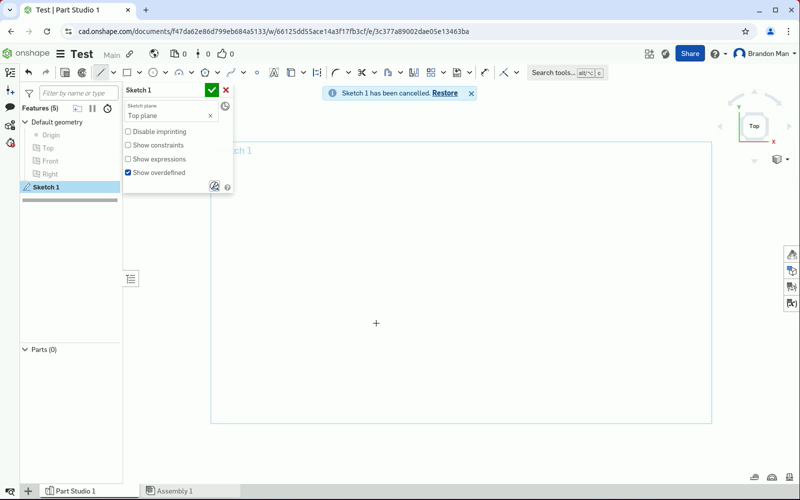
key_up(shift)
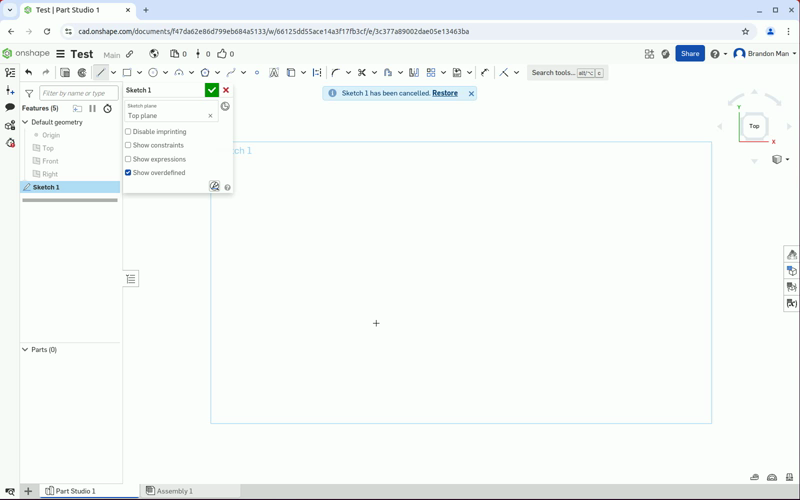
key_down(shift)
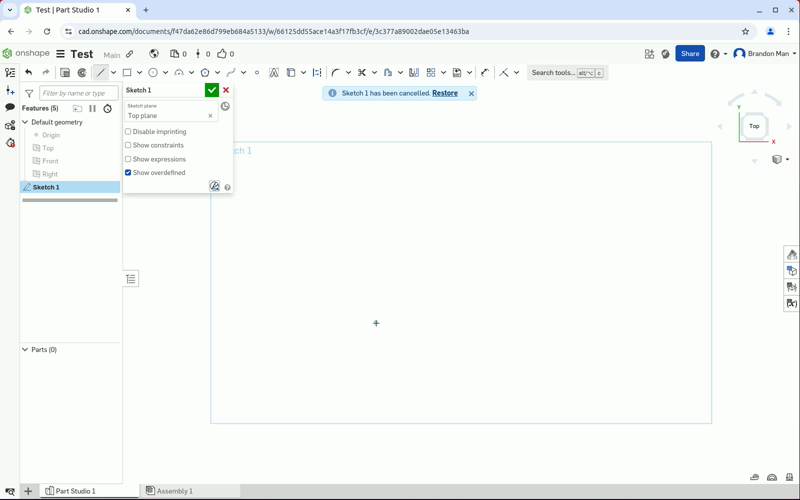
mouse_move(544, 322)
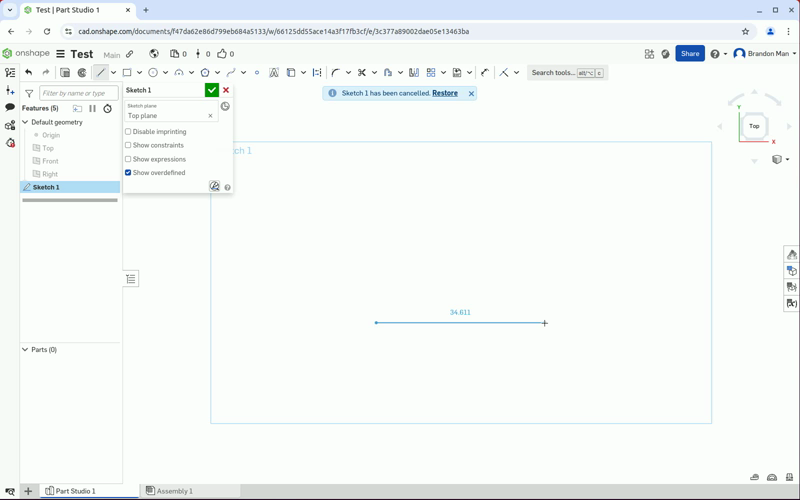
click(544, 322)
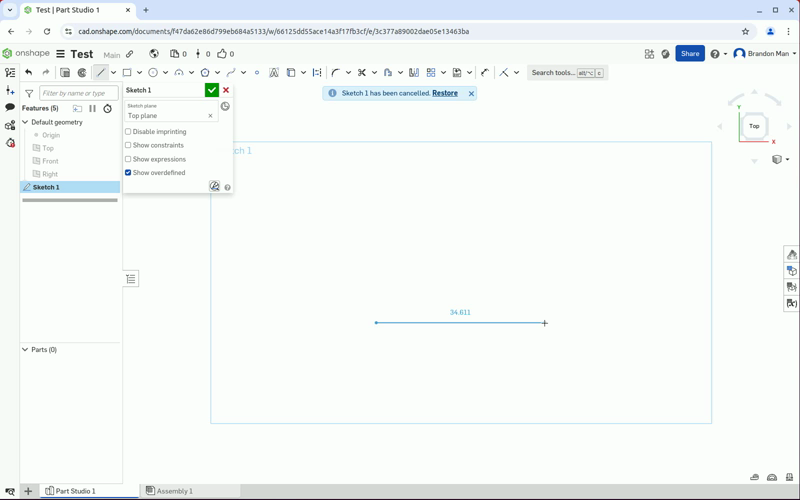
key_up(shift)
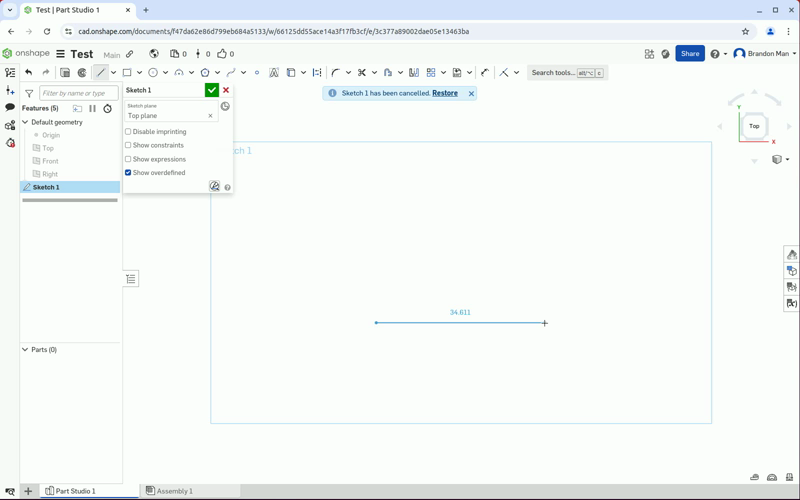
key_down(shift)
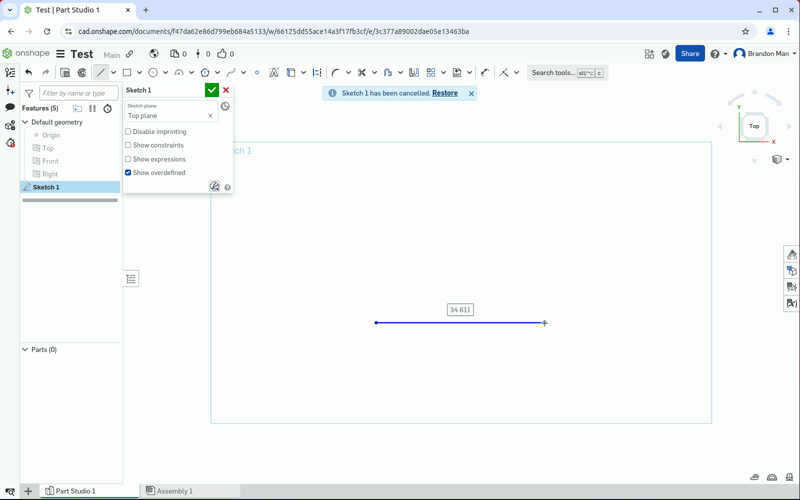
mouse_move(544, 241)
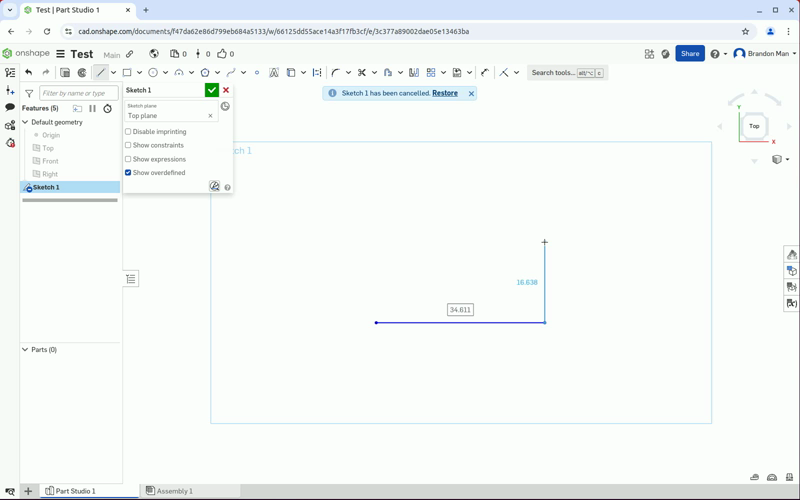
click(544, 241)
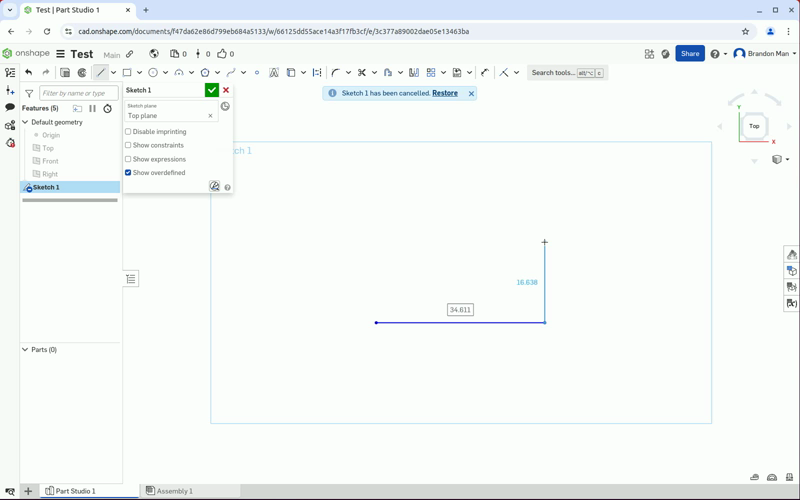
key_up(shift)
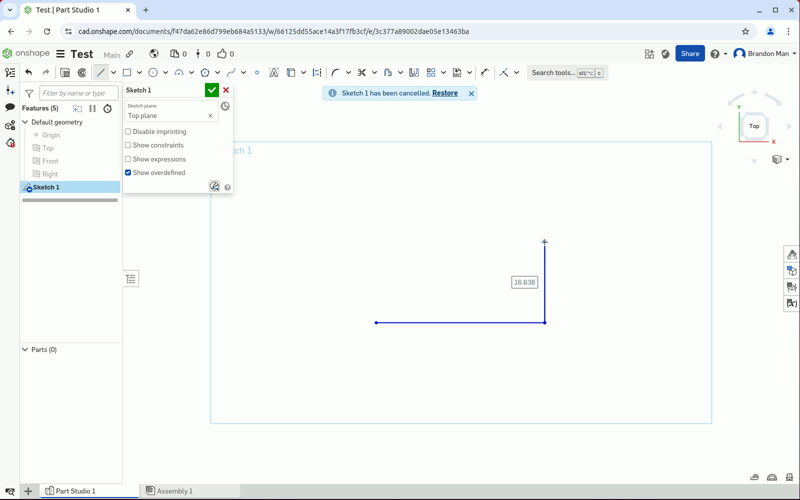
key_down(shift)
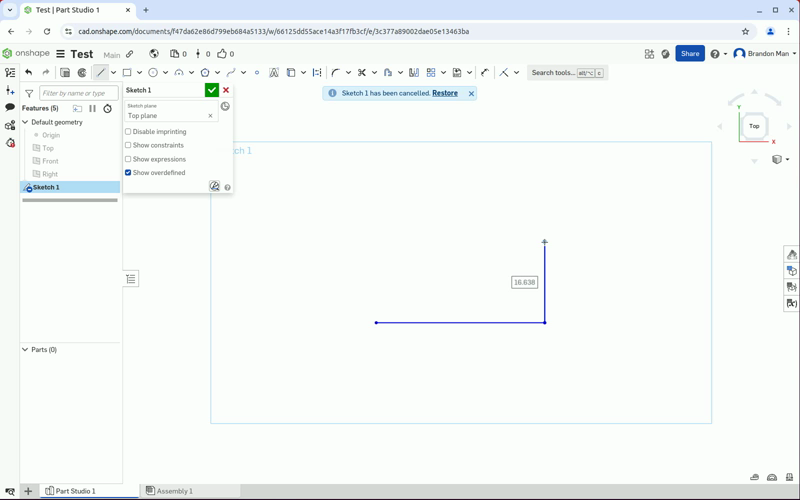
mouse_move(376, 241)
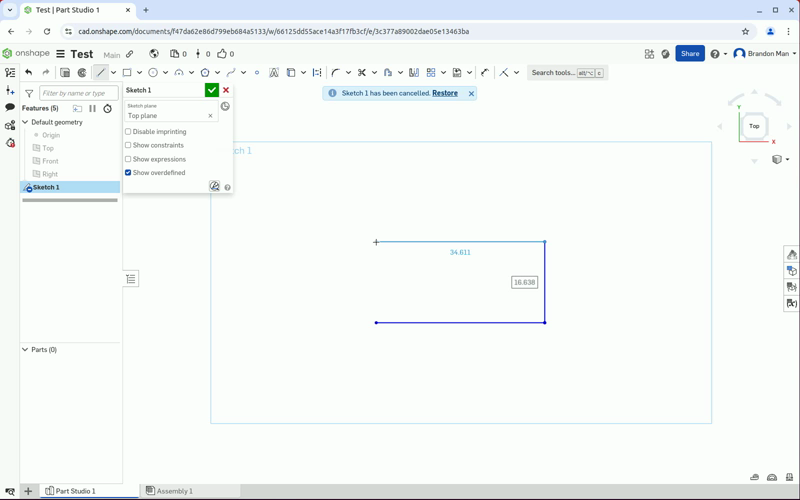
click(376, 241)
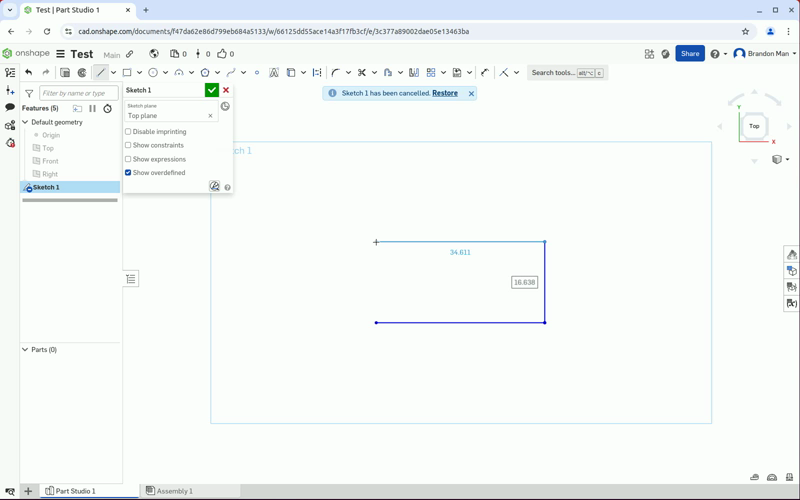
key_up(shift)
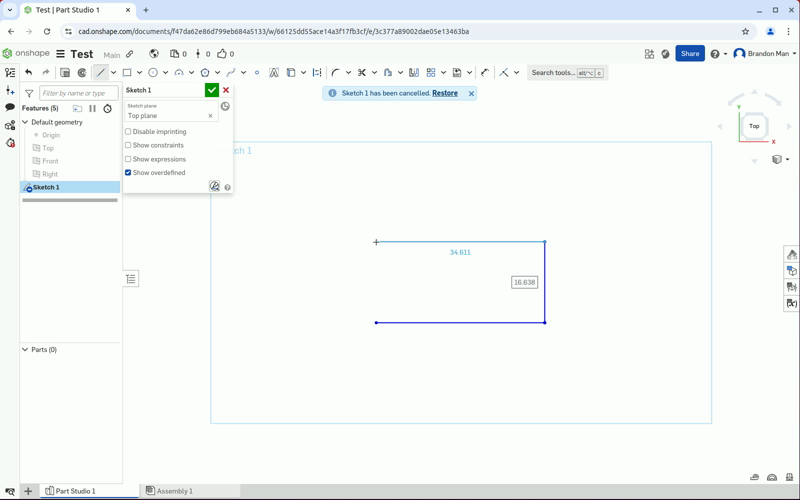
key_down(shift)
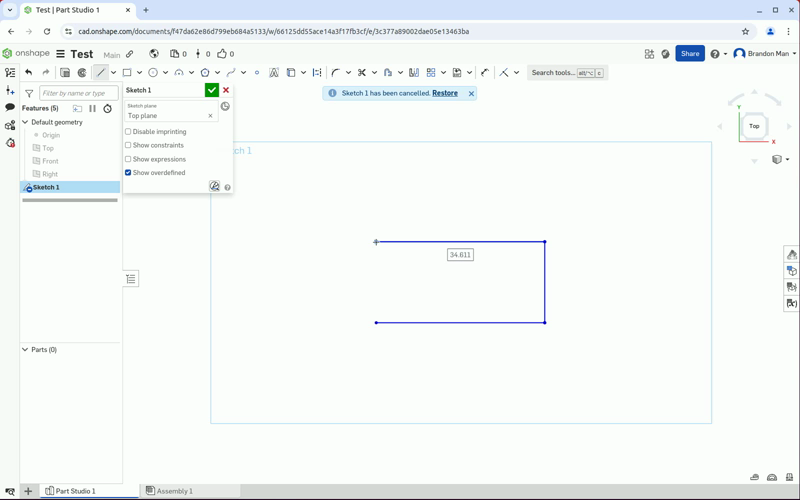
mouse_move(376, 322)
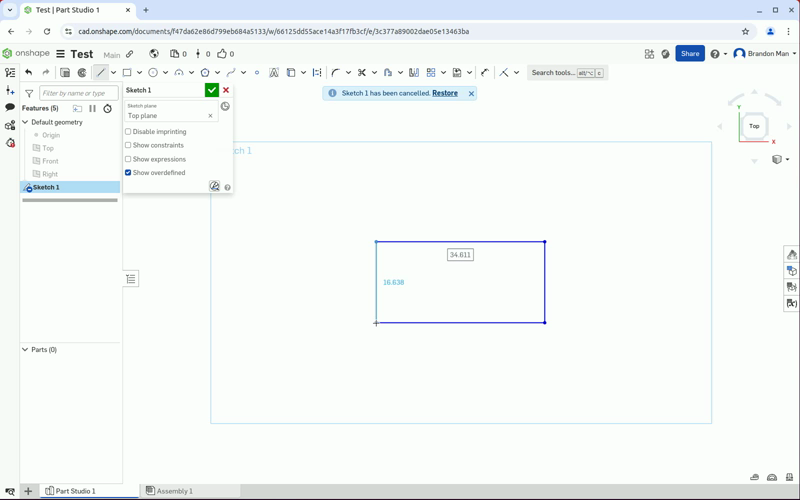
key_up(shift)
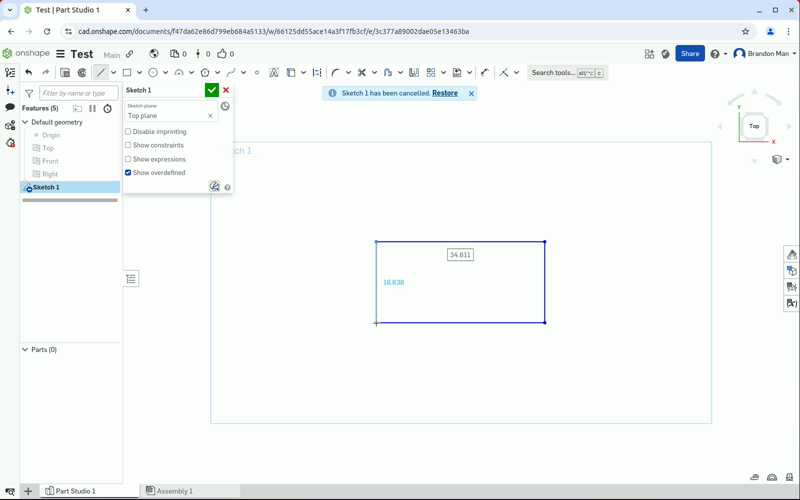
click(376, 322)
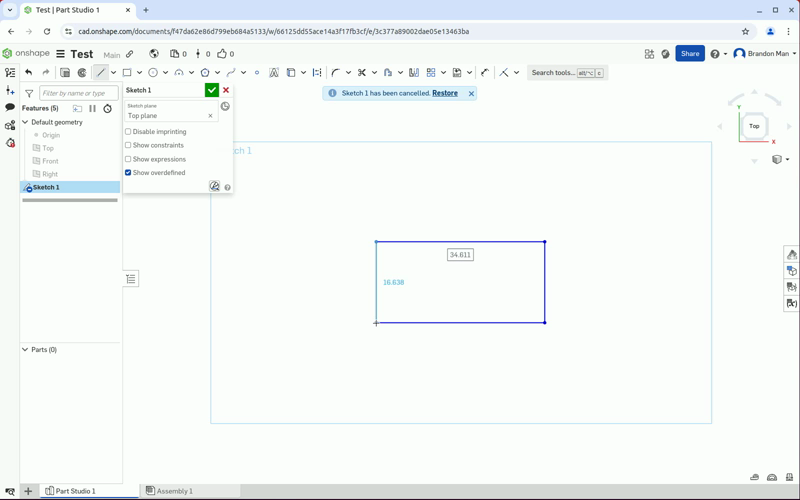
key(esc)
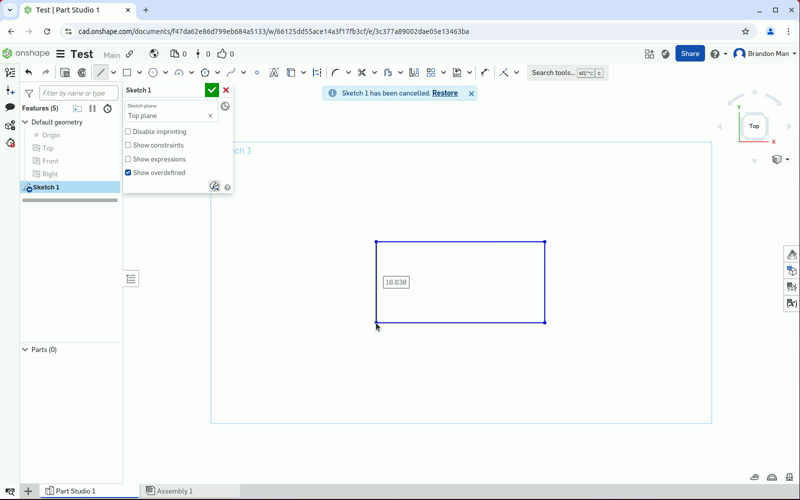
mouse_move(492, 310)
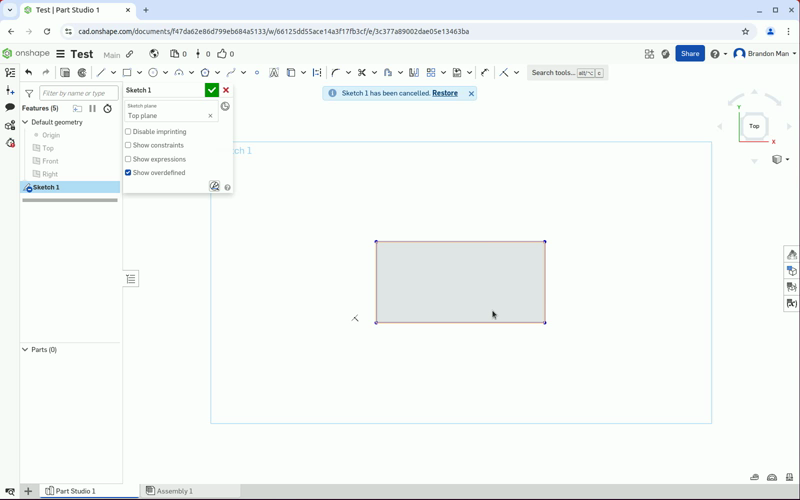
click(492, 310)
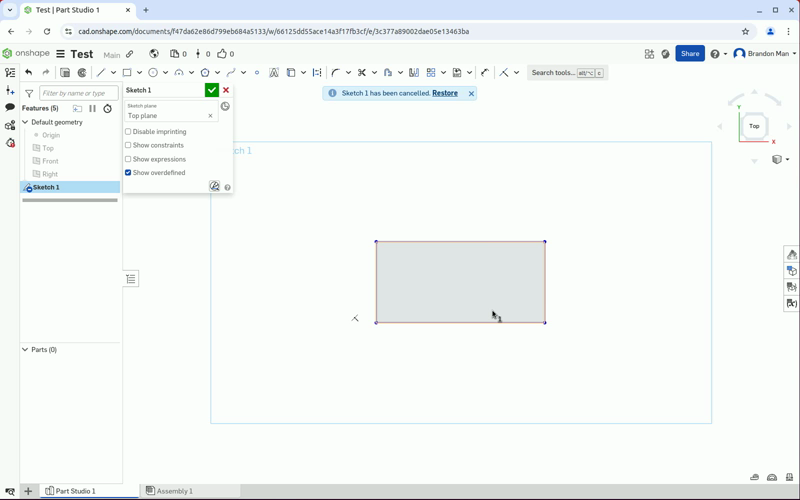
mouse_move(73, 352)
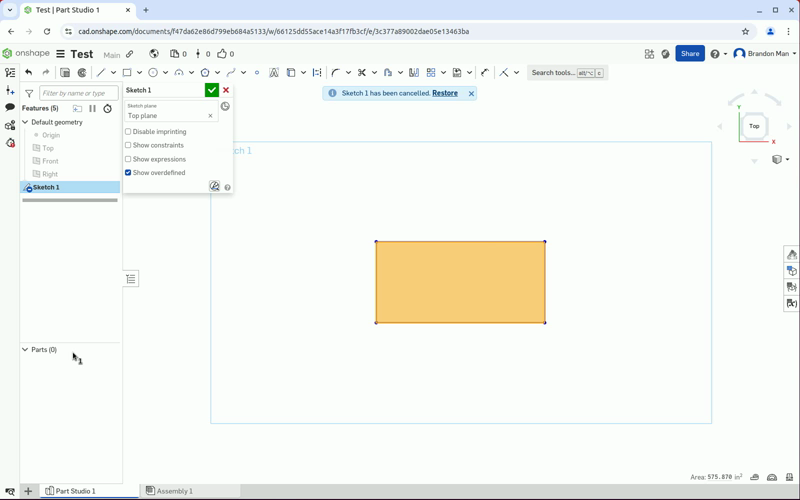
key(shift+y)
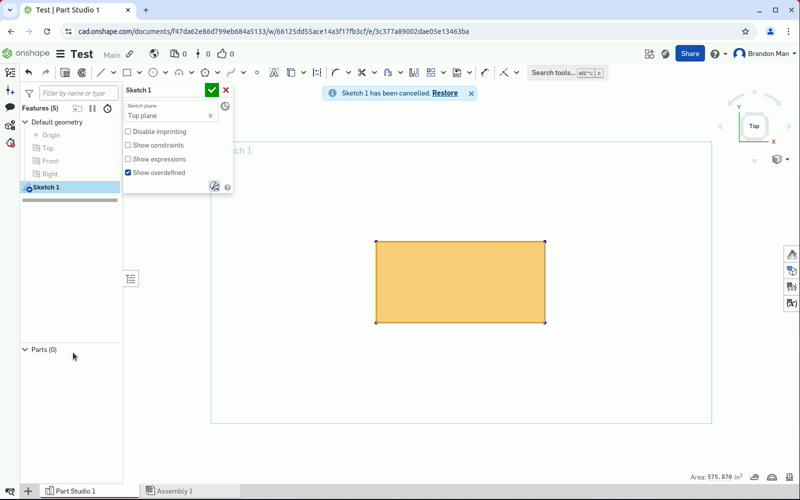
key(shift+e)
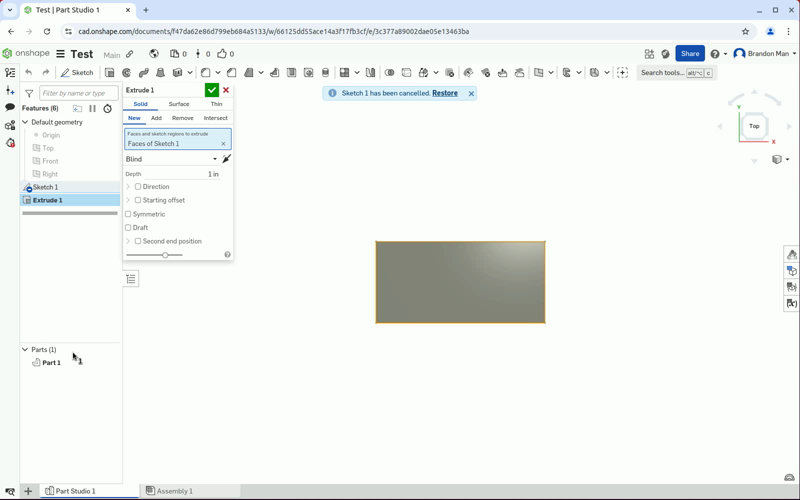
mouse_move(143, 106)
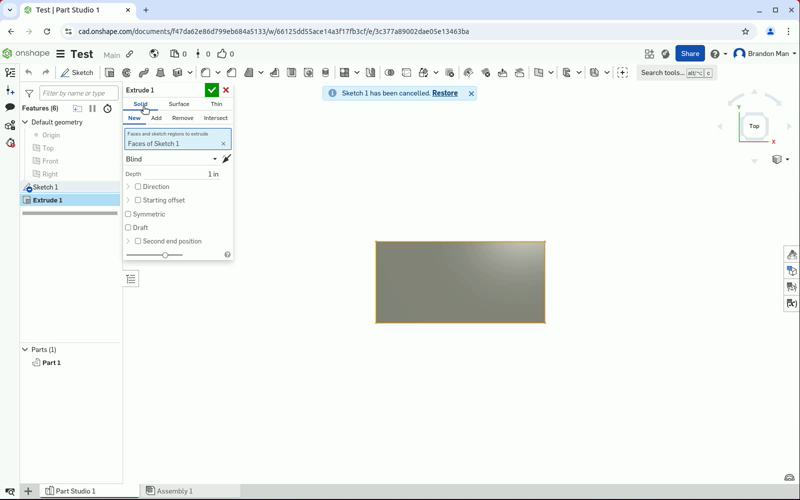
click(143, 106)
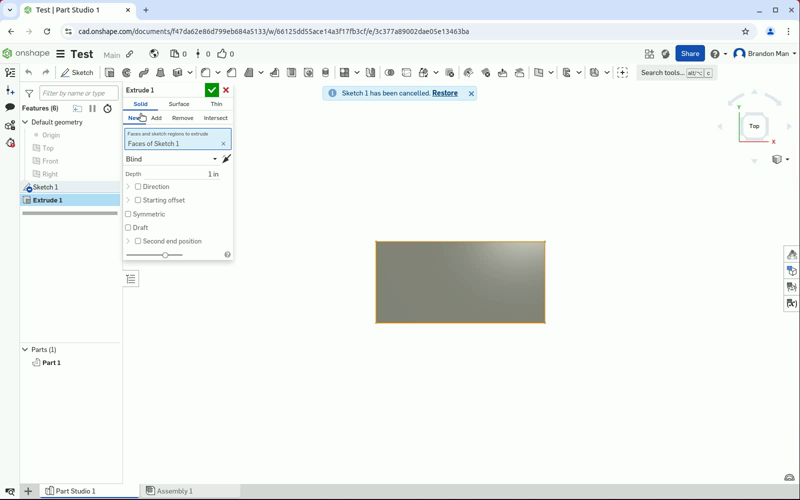
mouse_move(137, 120)
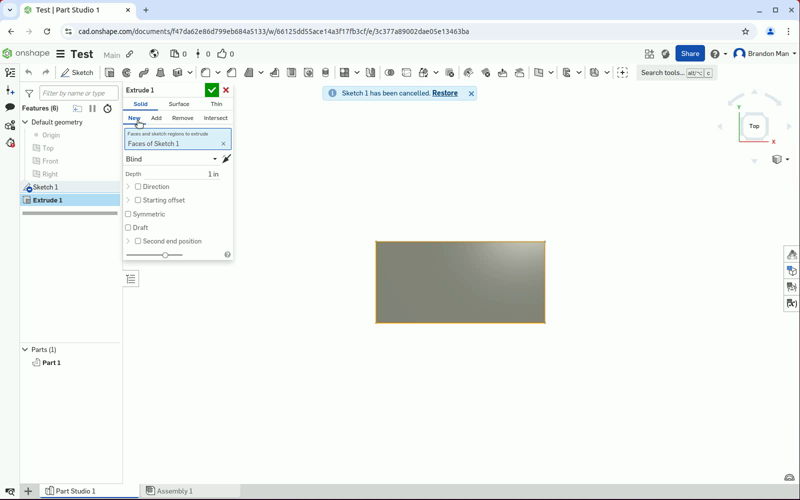
click(137, 120)
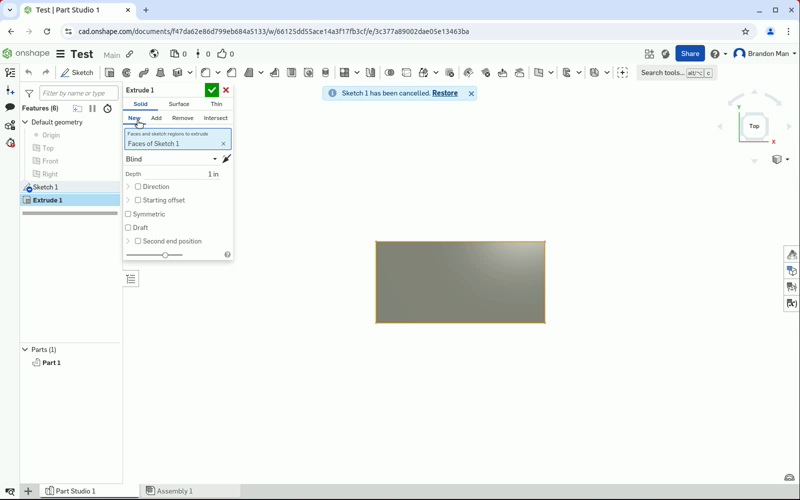
key(tab, 4)
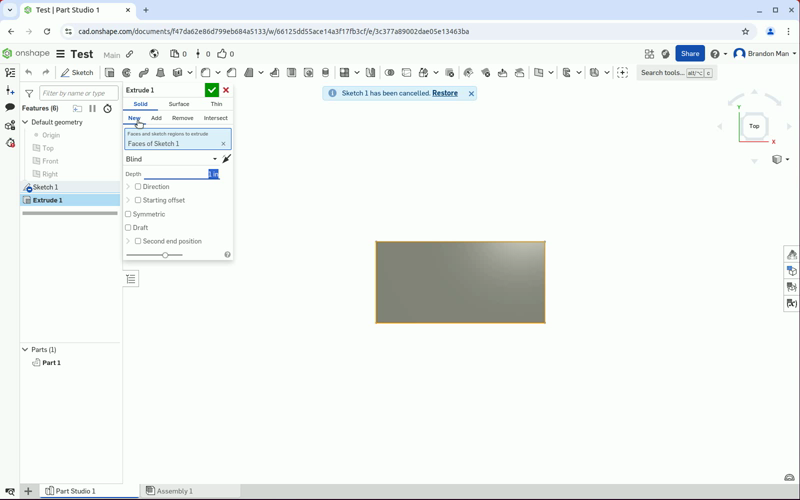
text(6.74)
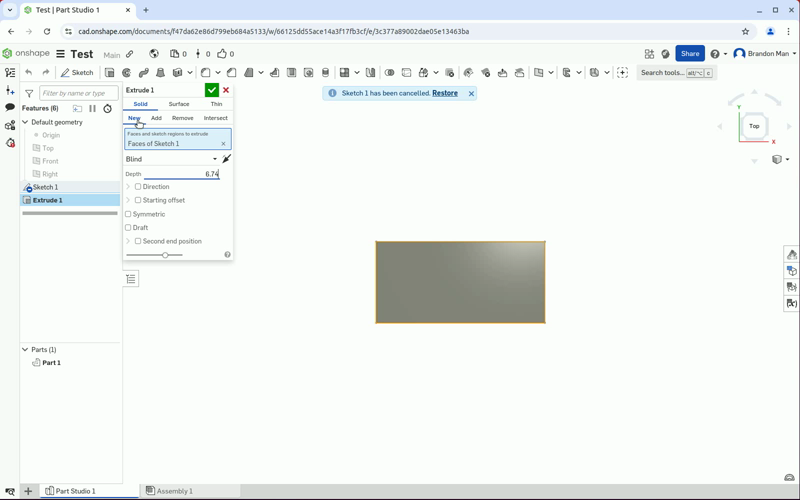
key(enter)
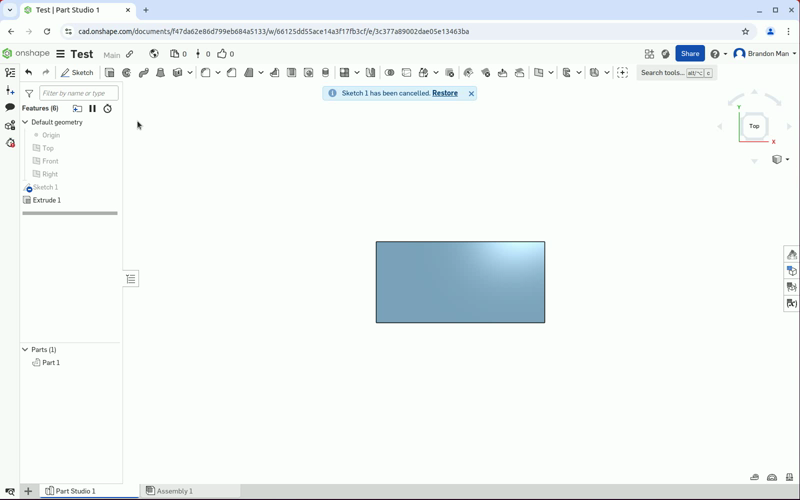
key(shift+h)
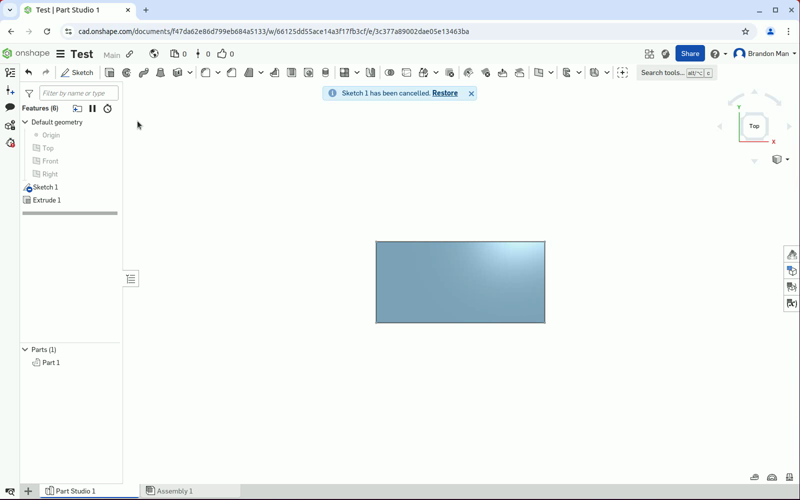
key(shift+h)
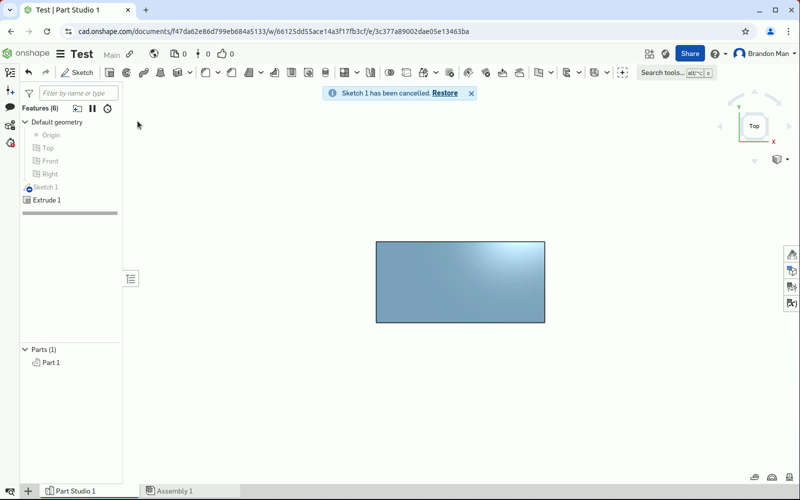
mouse_move(73, 189)
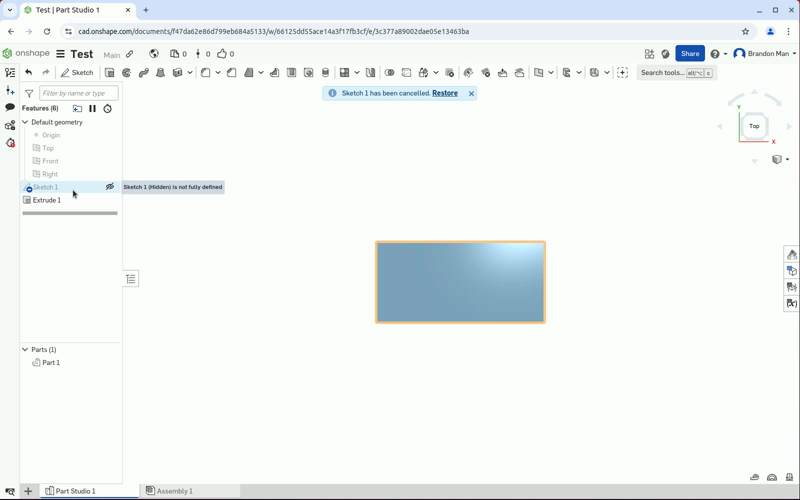
click(73, 189)
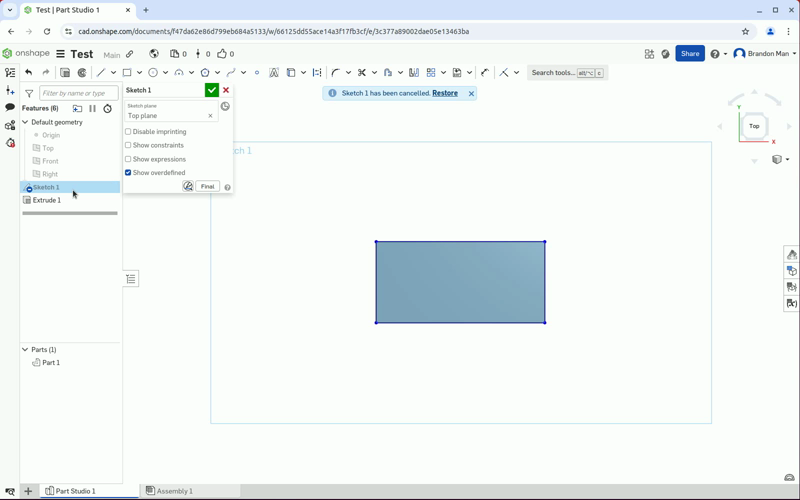
mouse_move(229, 92)
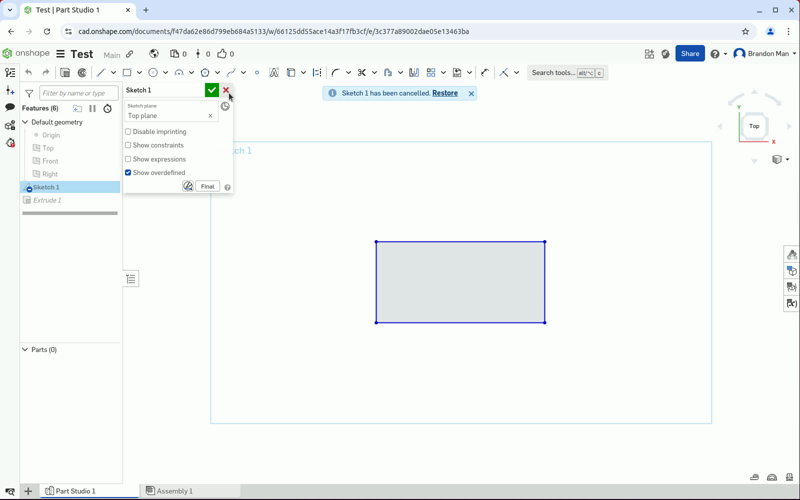
click(229, 92)
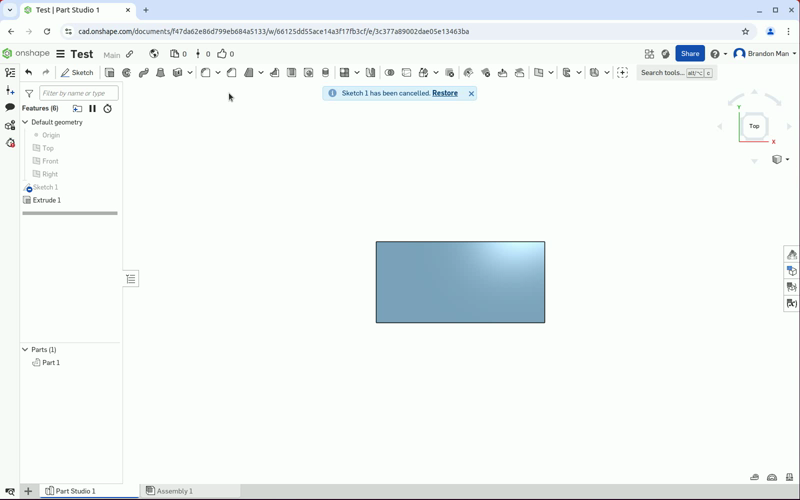
mouse_move(73, 352)
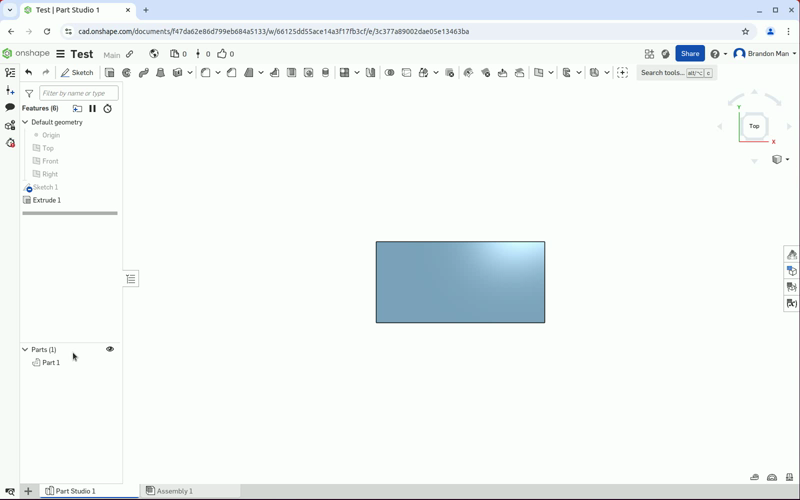
key(y)
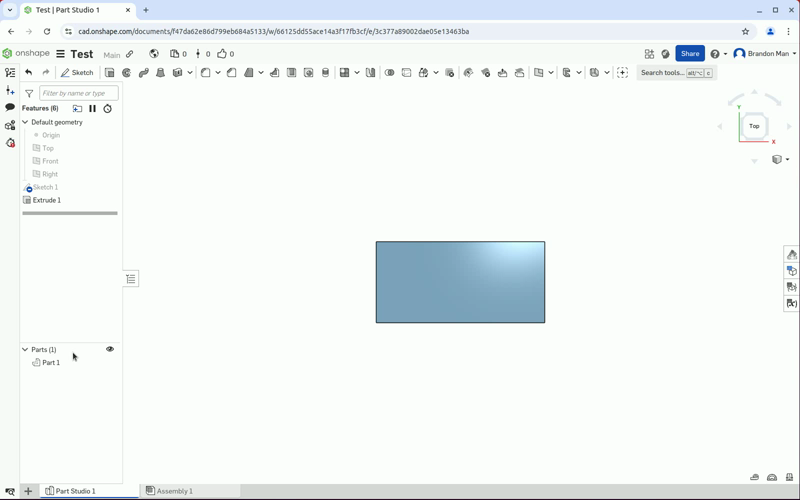
key(shift+p)
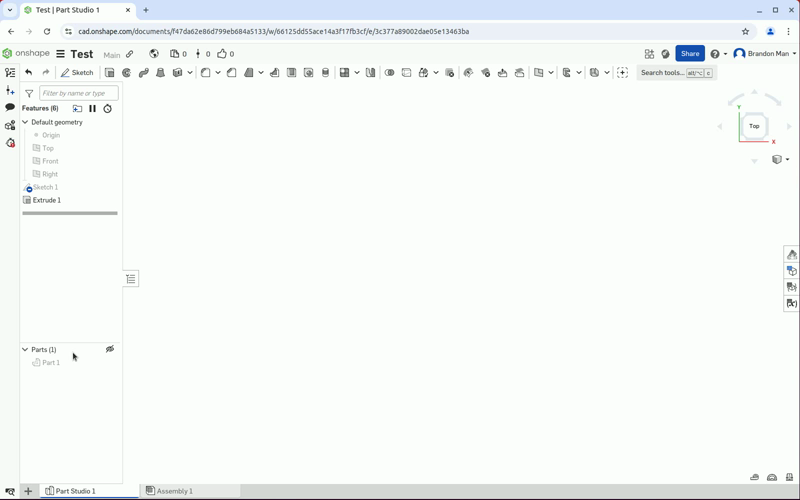
key(space)
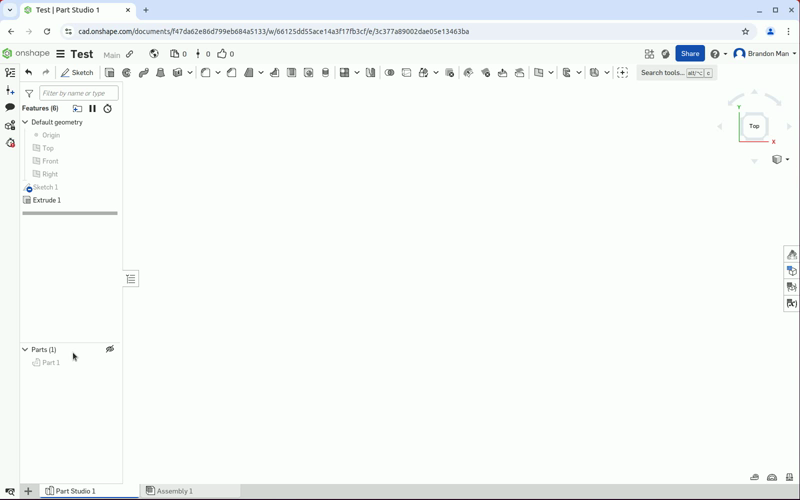
key_down(shift)
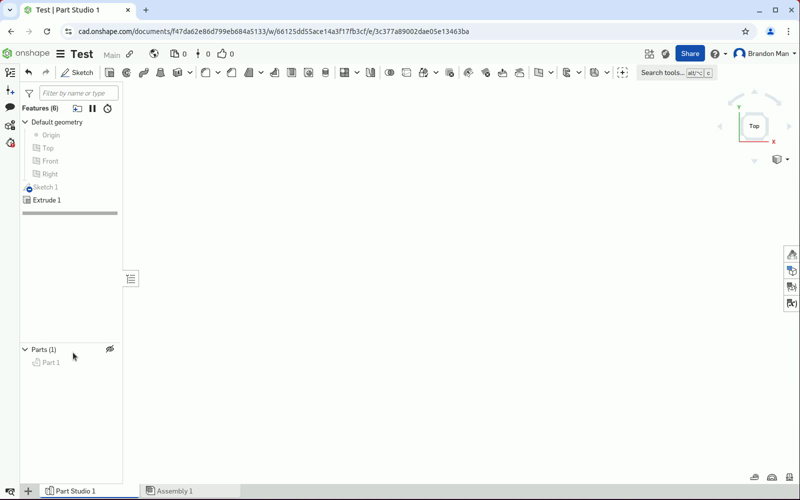
key(up)
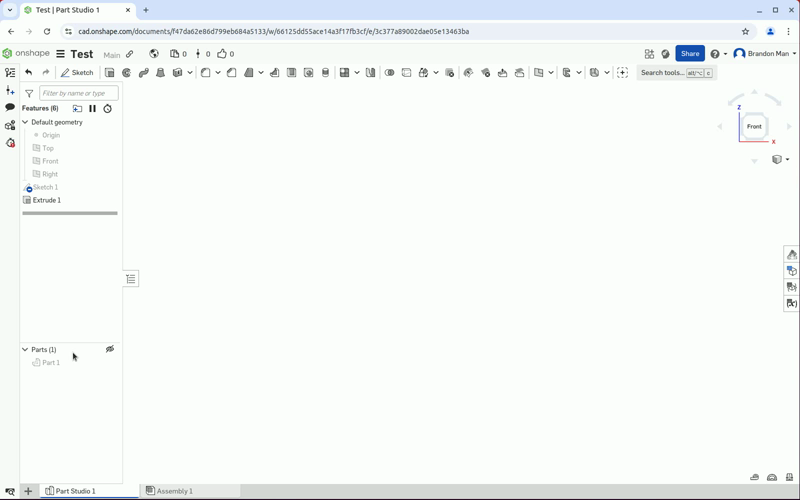
key_up(shift)
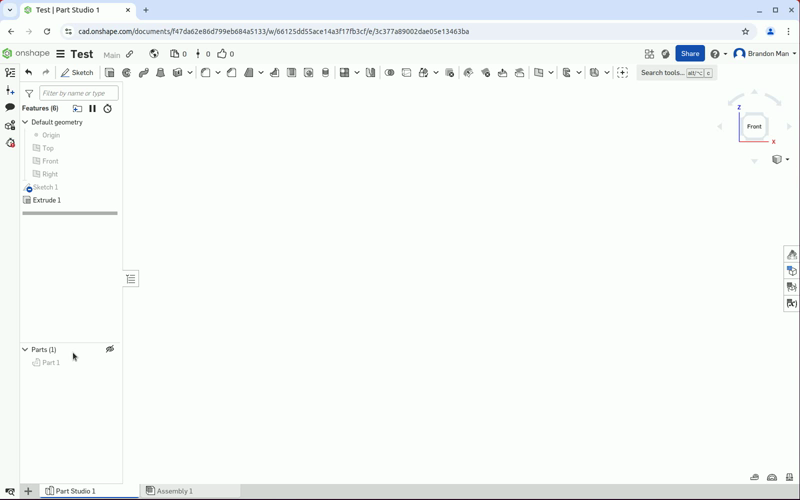
key(space)
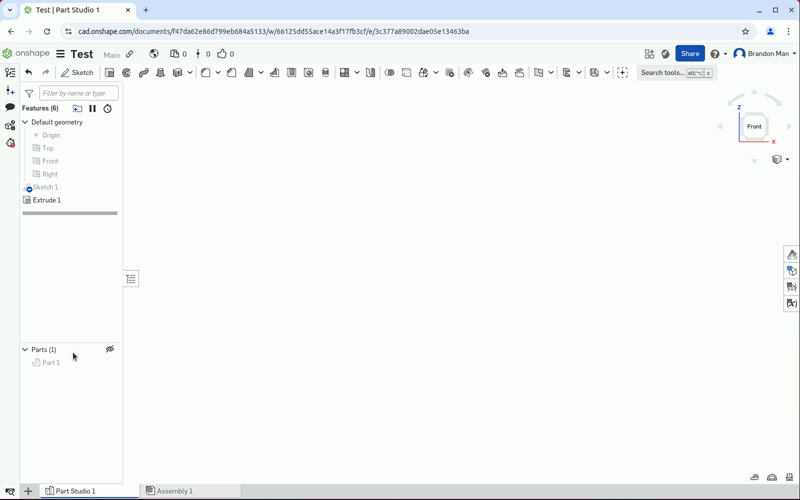
key_down(shift)
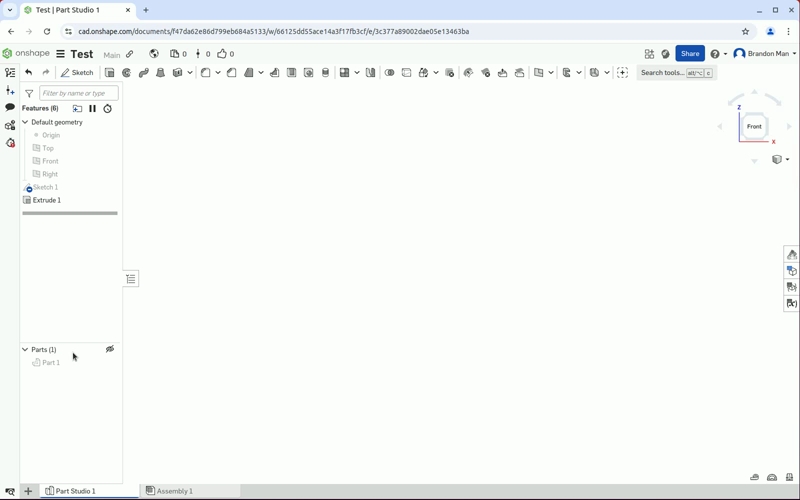
key(left)
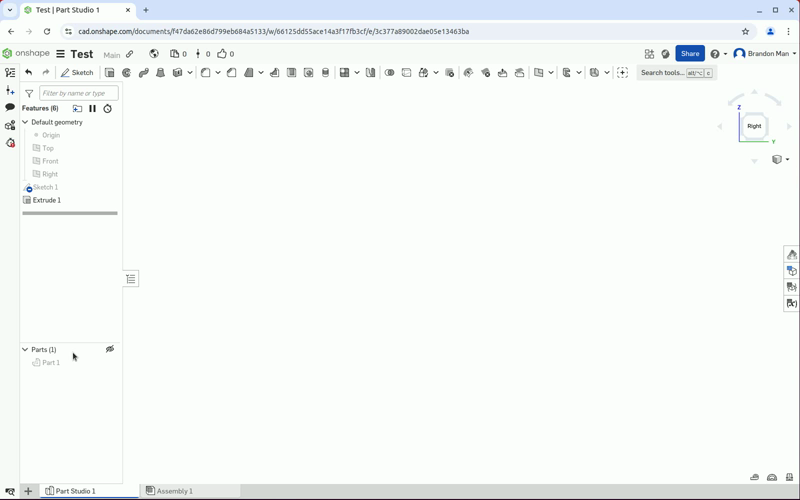
key_up(shift)
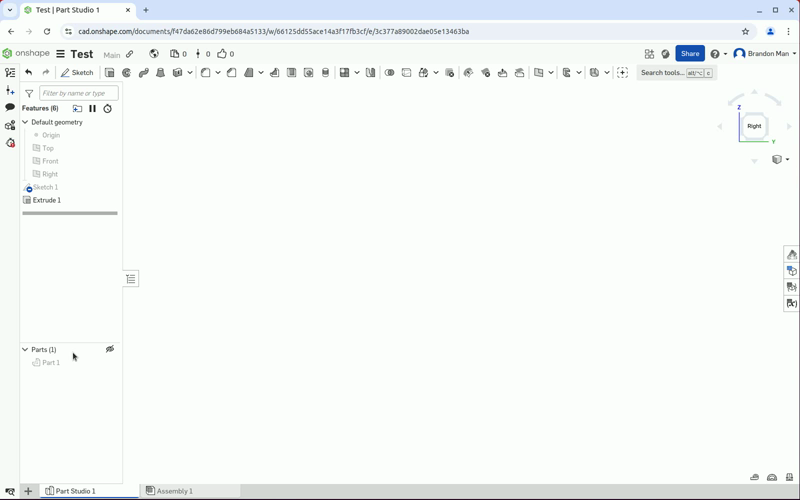
mouse_move(73, 352)
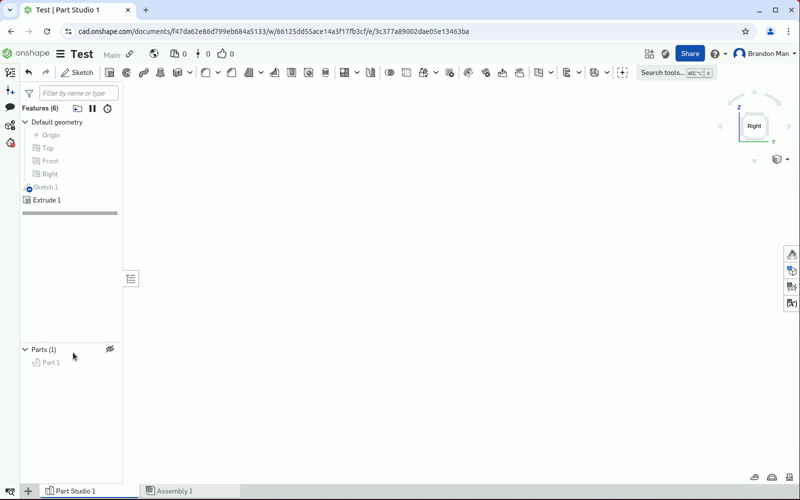
key(shift+y)
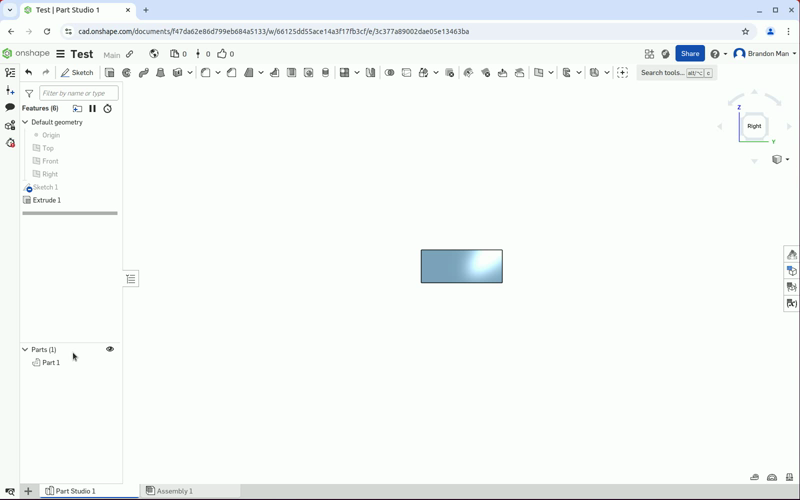
mouse_move(541, 75)
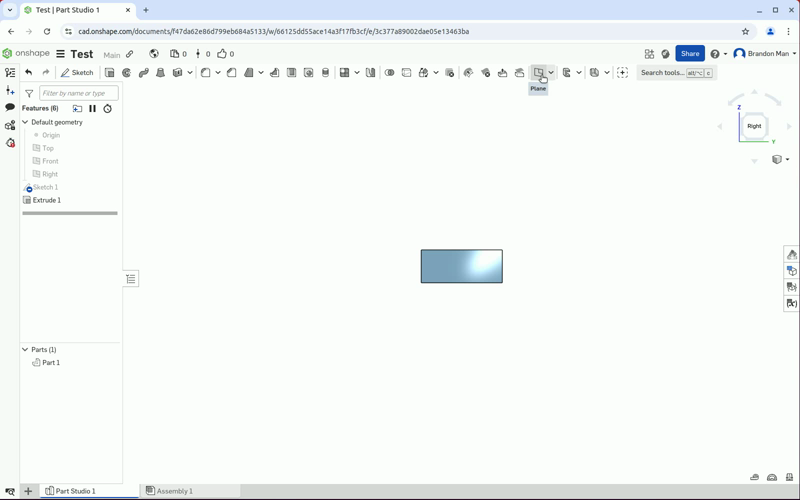
click(541, 75)
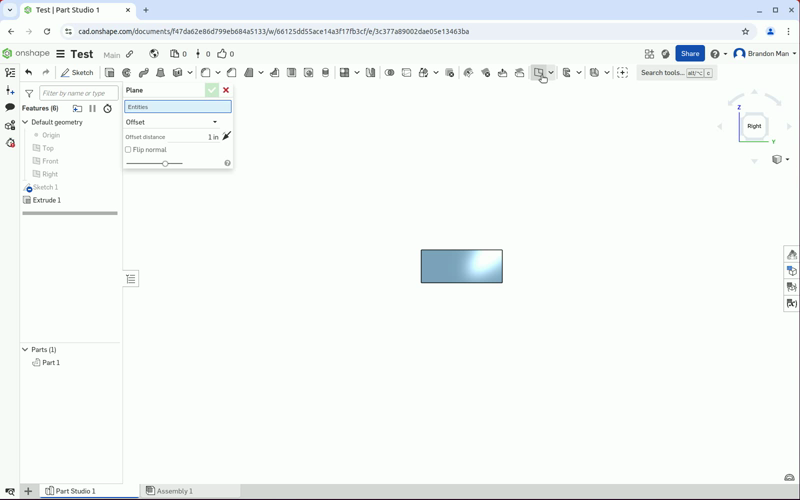
mouse_move(73, 176)
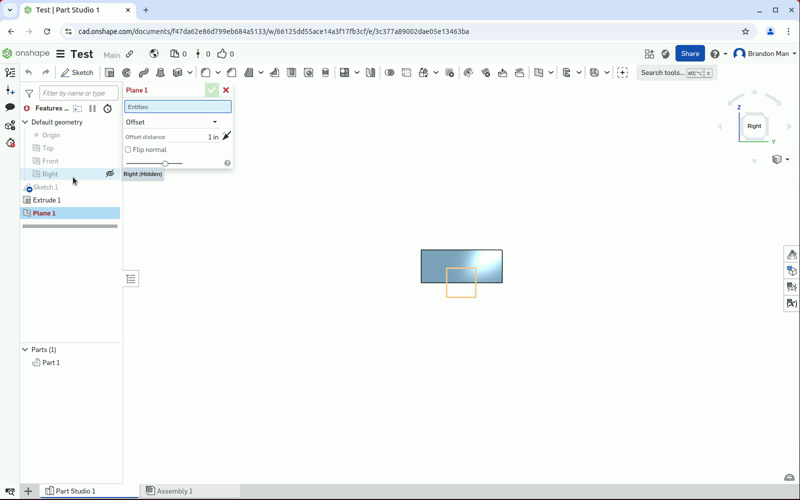
click(73, 176)
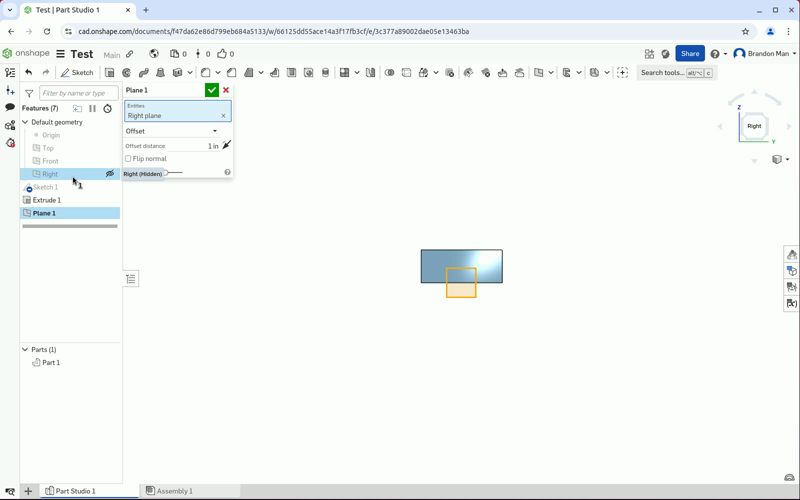
key(tab, 2)
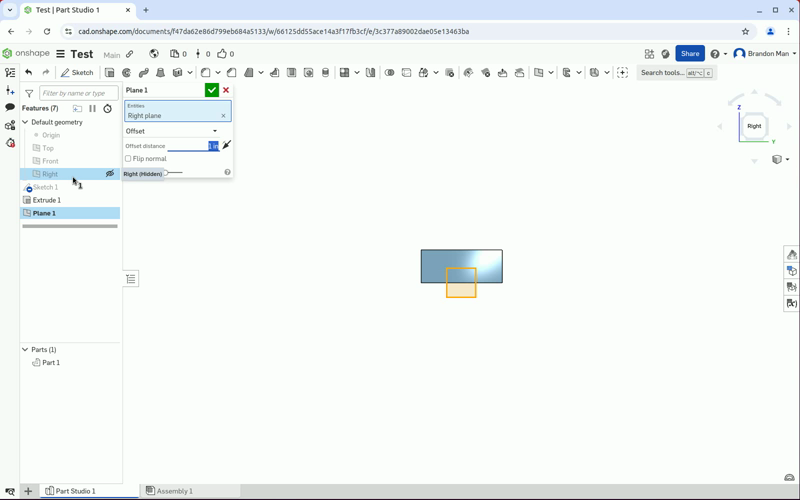
text(17.316)
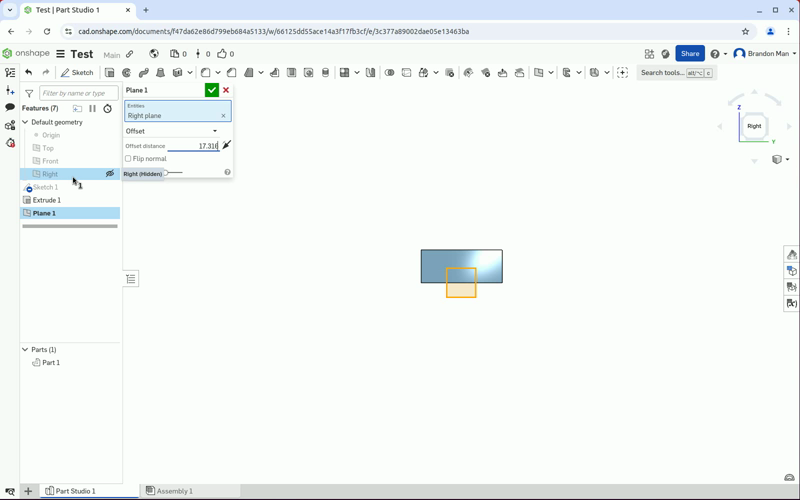
key(enter, 2)
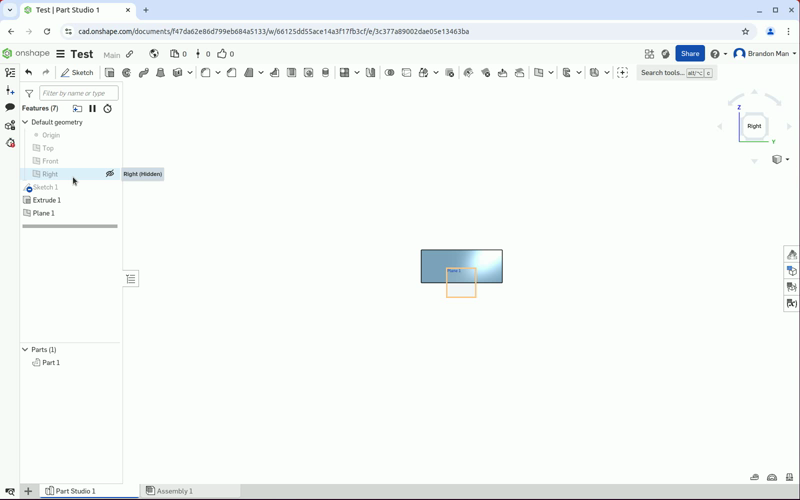
key(shift+s)
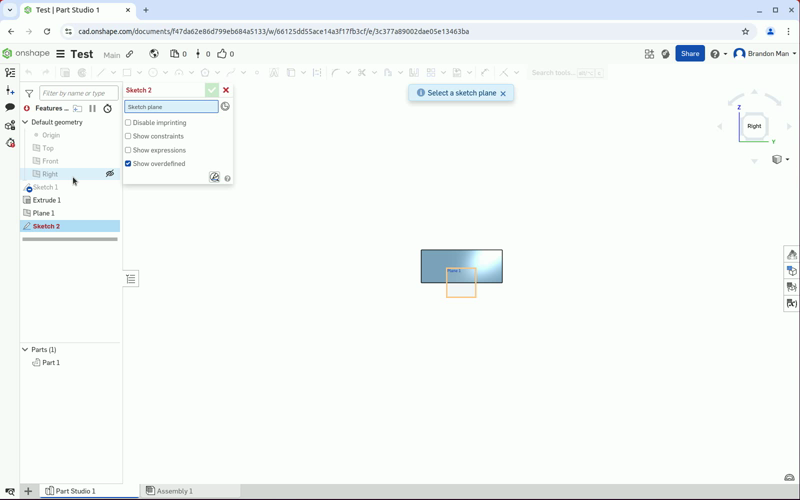
mouse_move(73, 215)
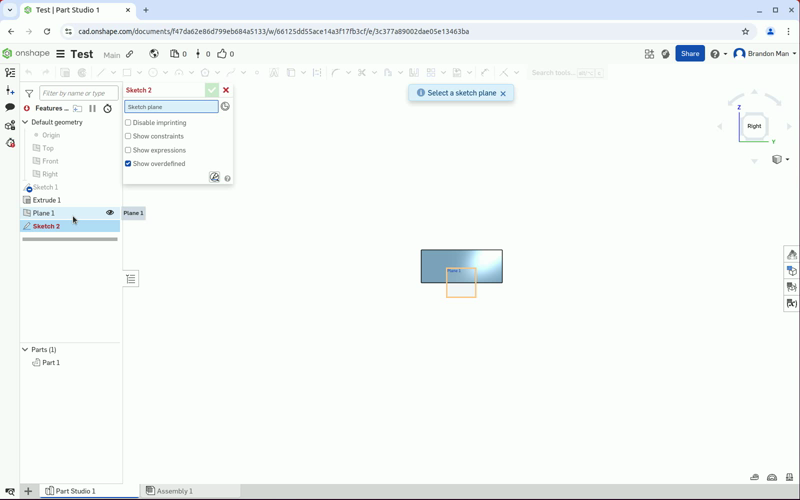
click(73, 215)
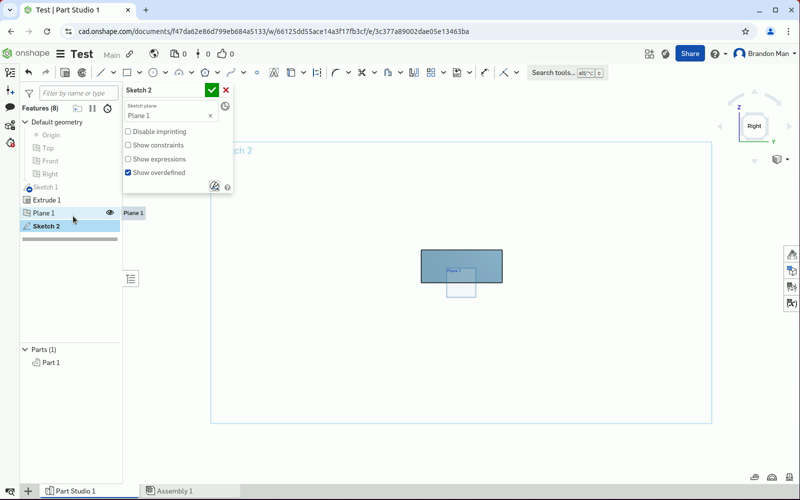
mouse_move(73, 352)
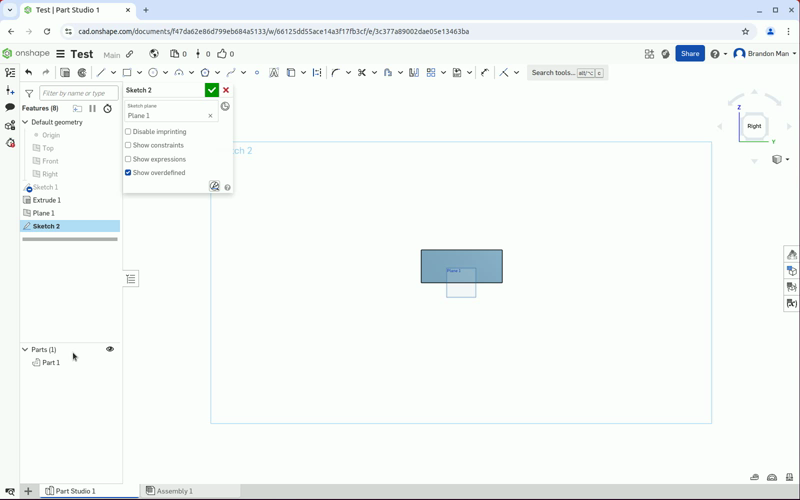
key(y)
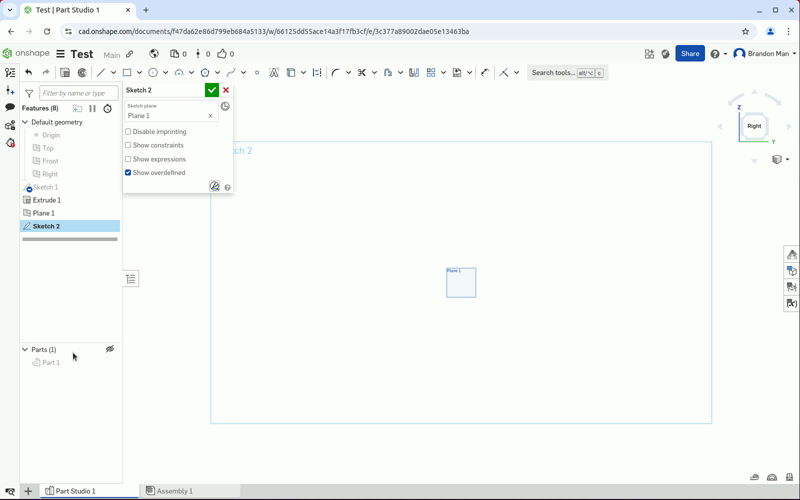
key(c)
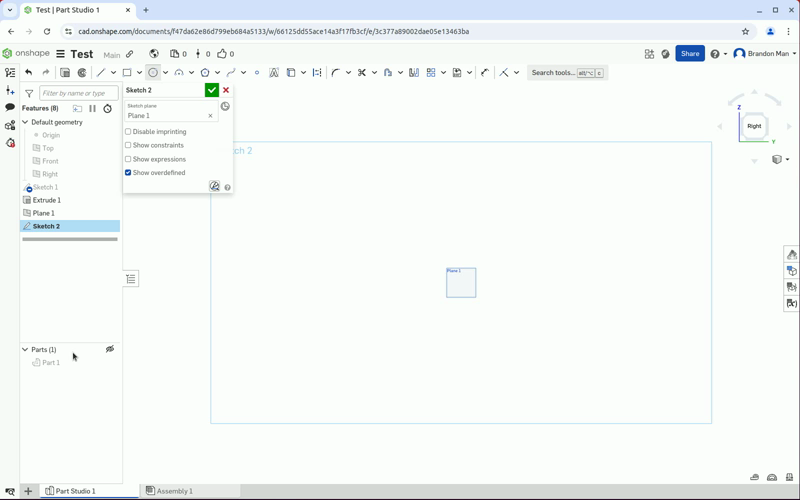
key_down(shift)
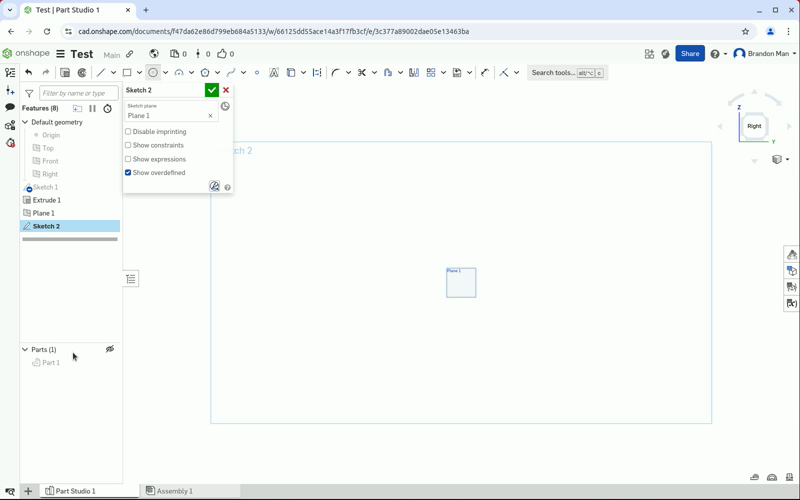
mouse_move(461, 266)
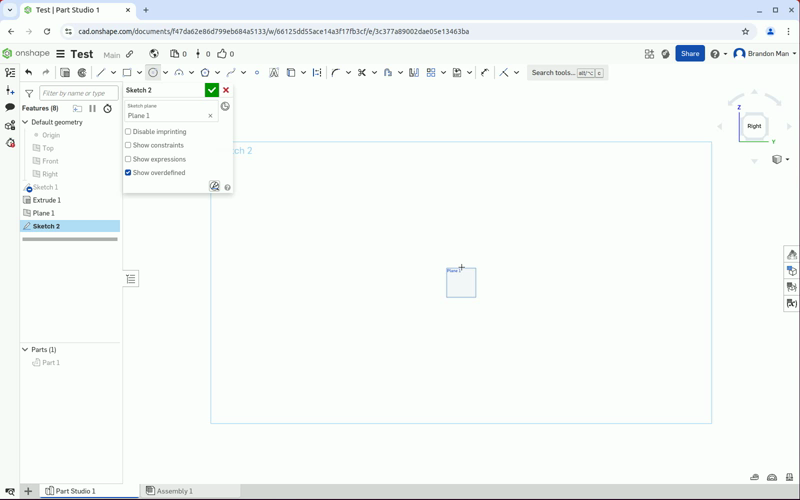
click(461, 266)
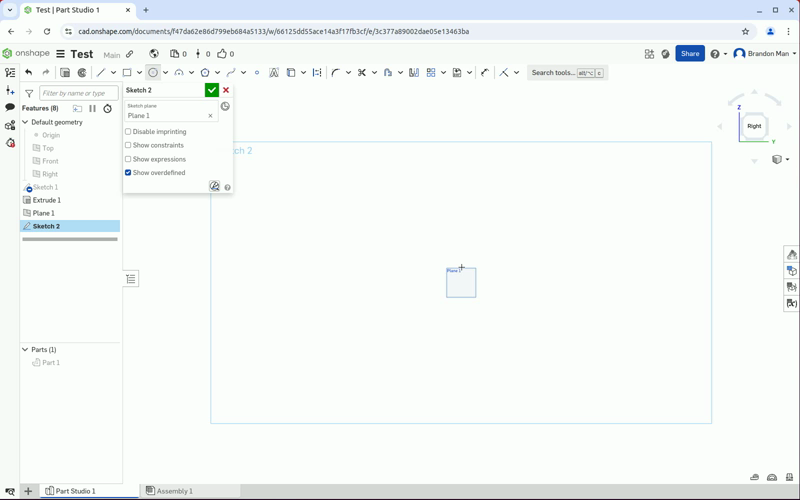
key_up(shift)
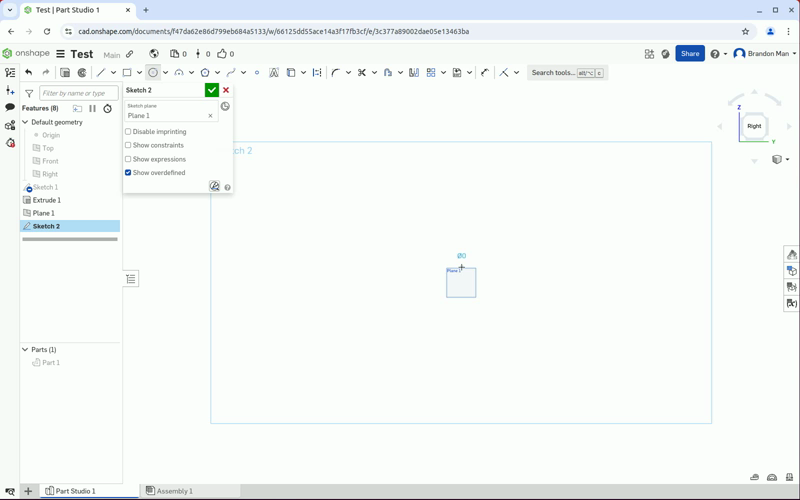
mouse_move(473, 266)
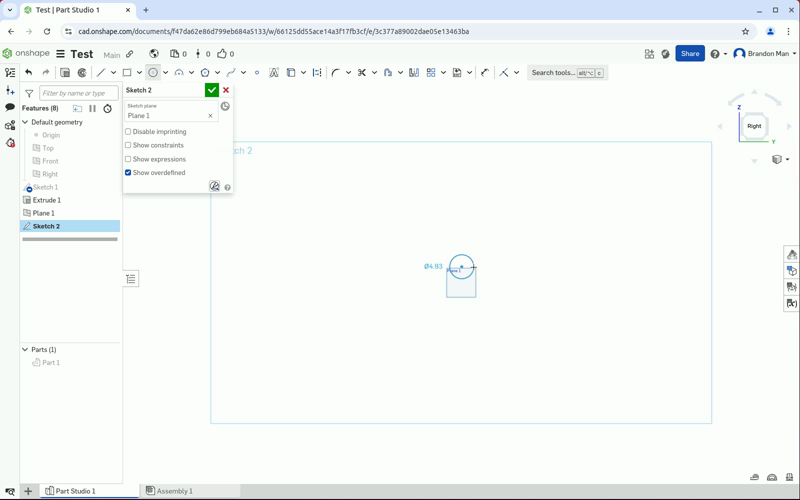
click(473, 266)
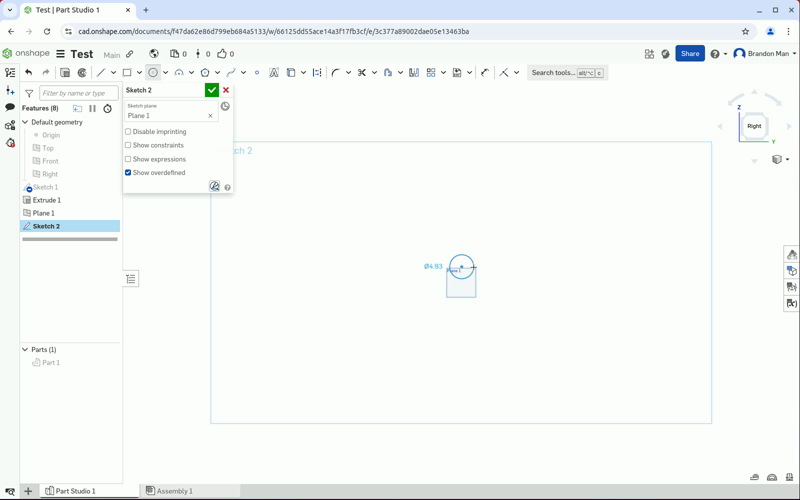
key(esc)
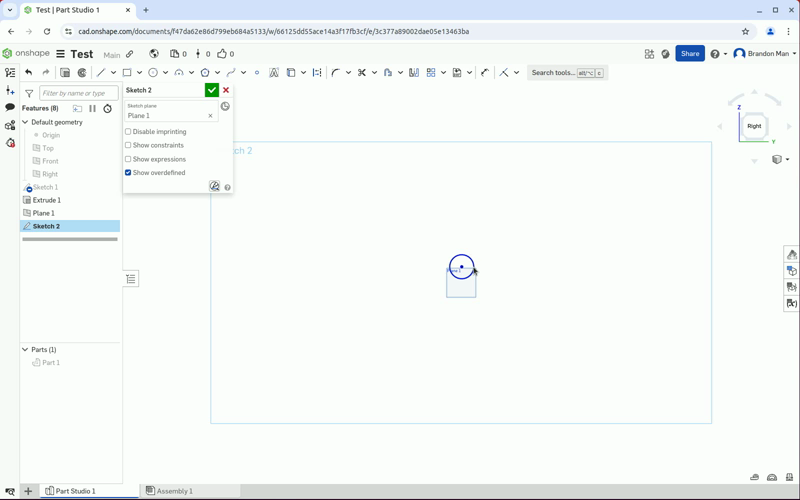
mouse_move(460, 271)
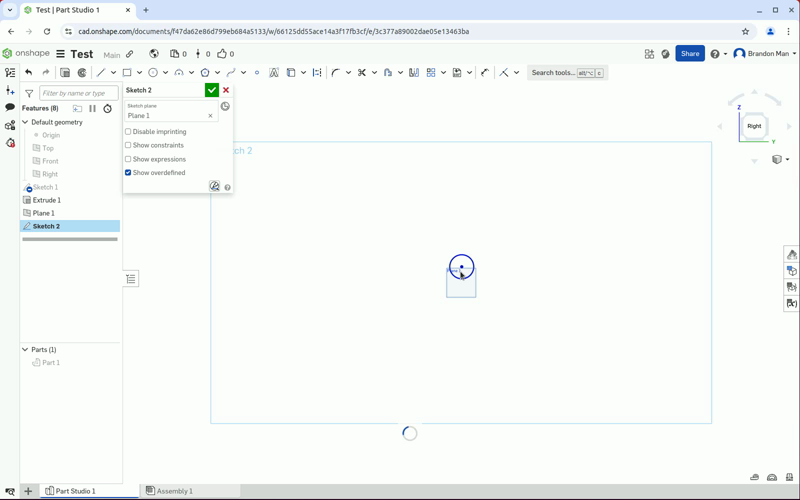
scroll(6)
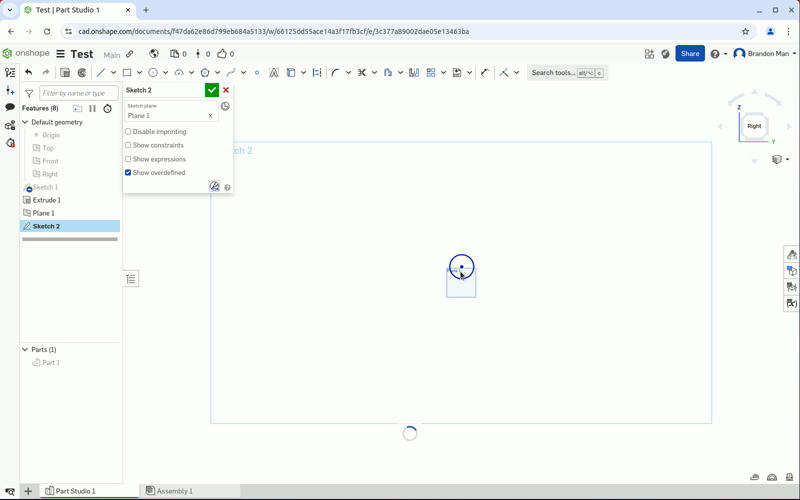
scroll(6)
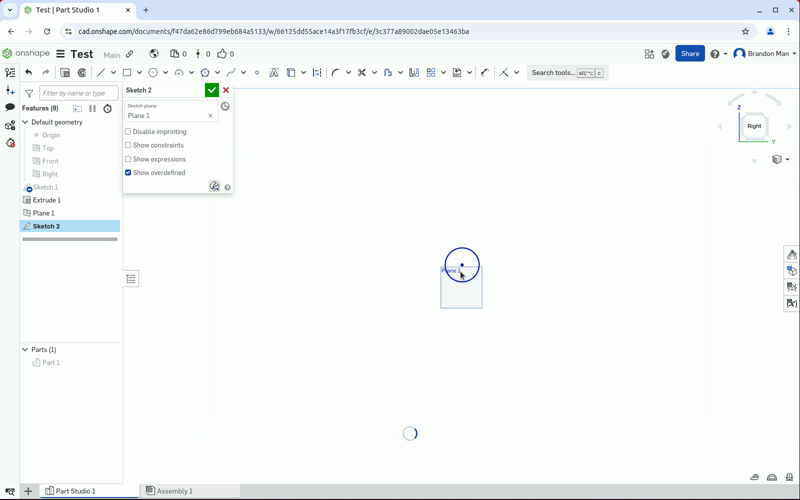
scroll(6)
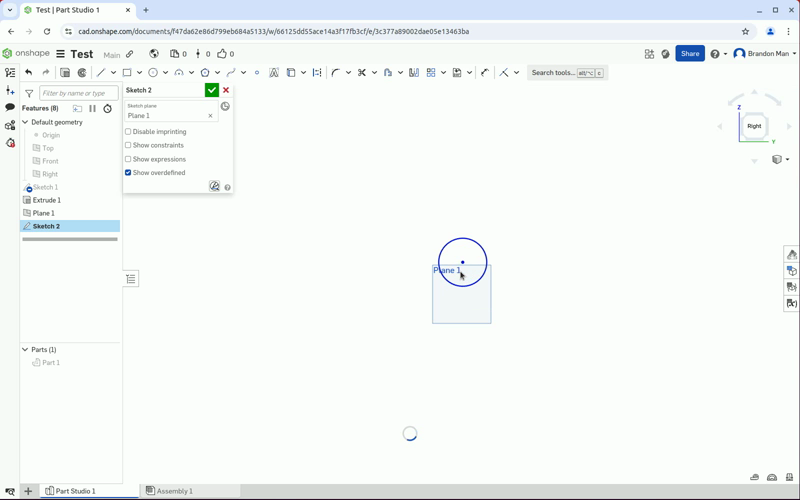
scroll(6)
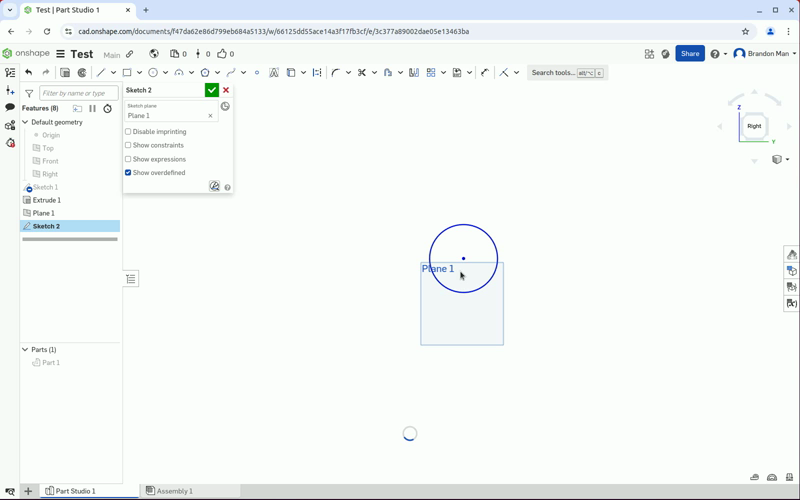
scroll(6)
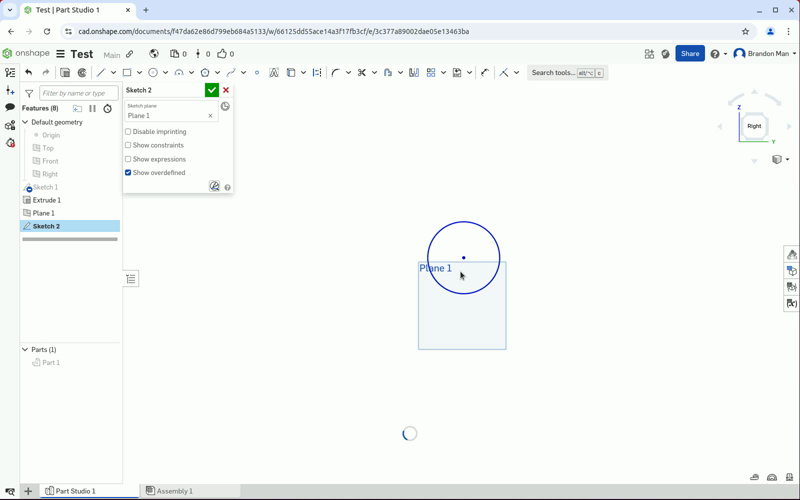
scroll(6)
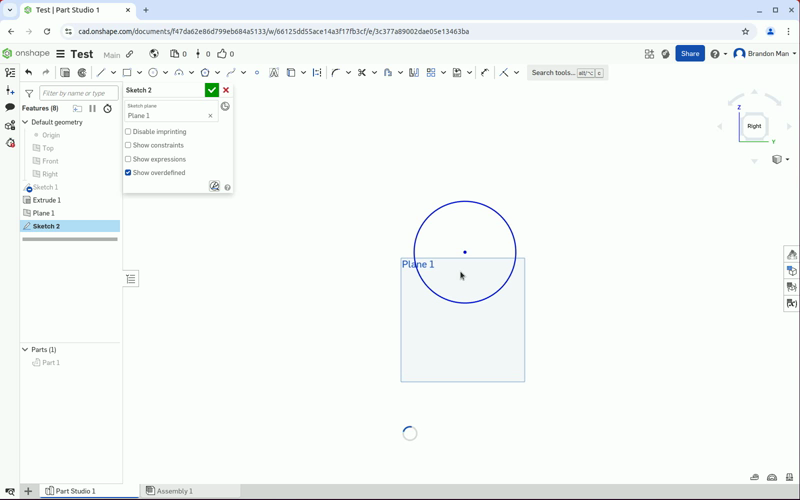
scroll(6)
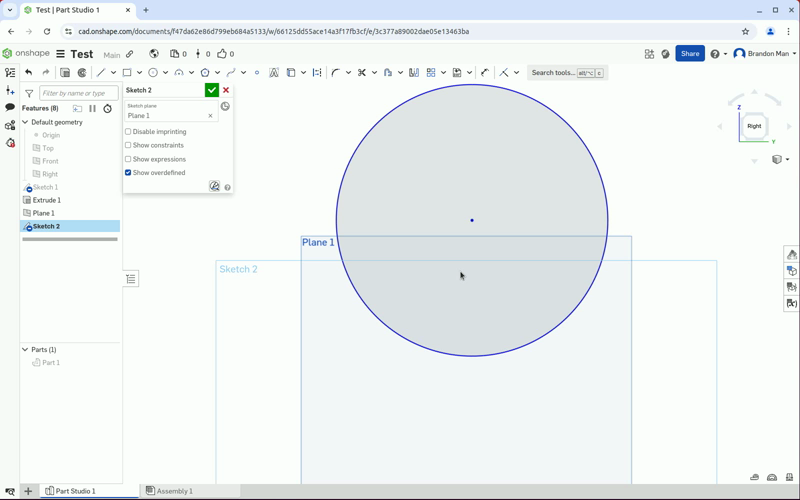
click(460, 271)
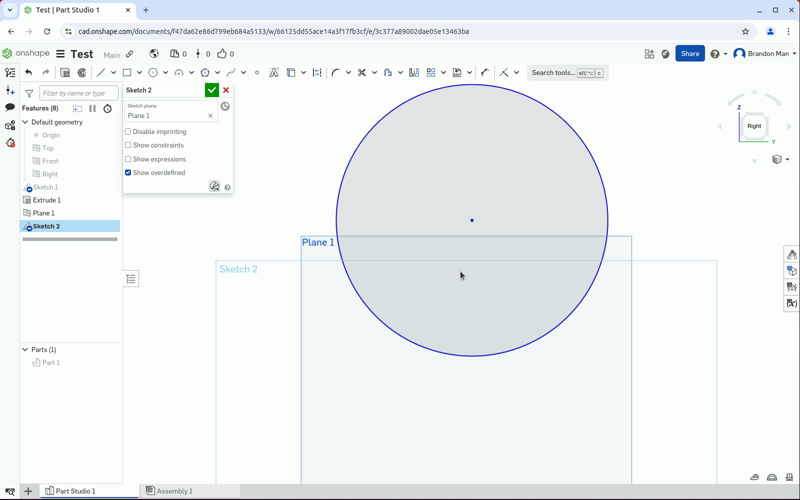
scroll(-6)
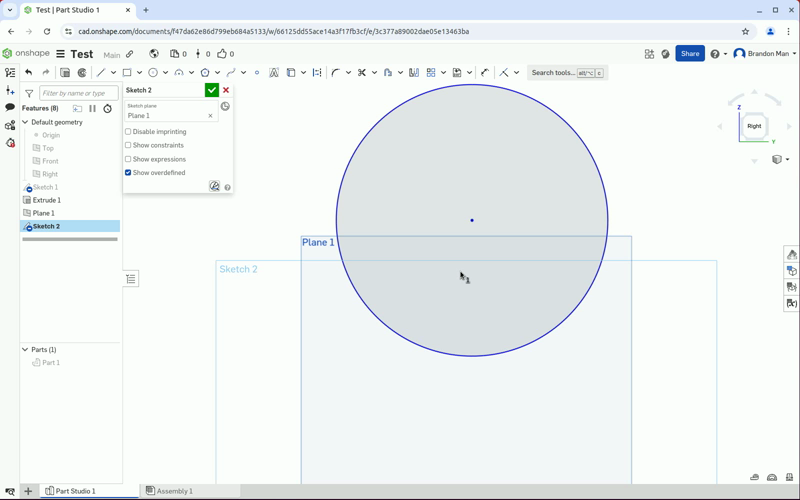
scroll(-6)
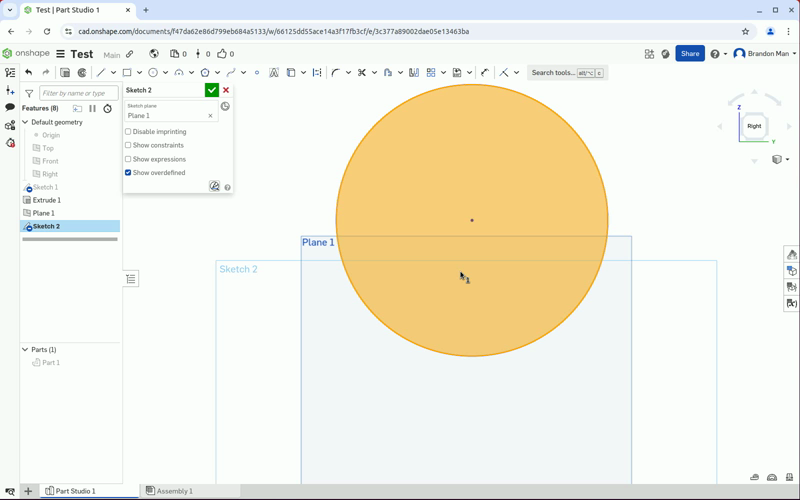
scroll(-6)
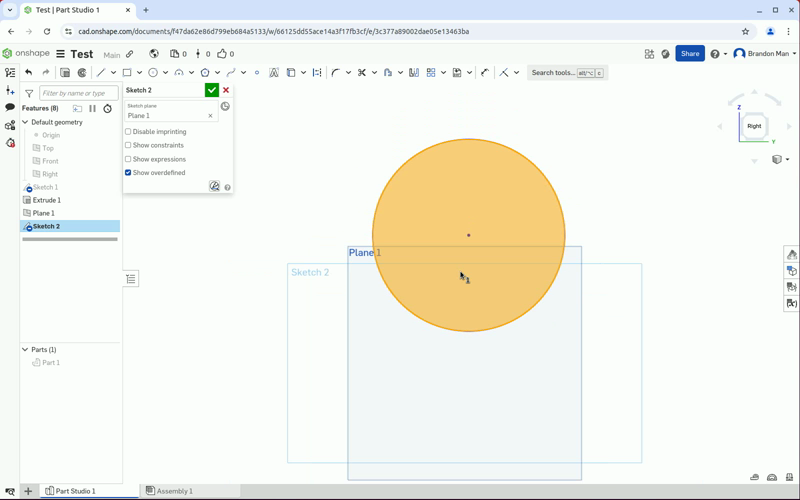
scroll(-6)
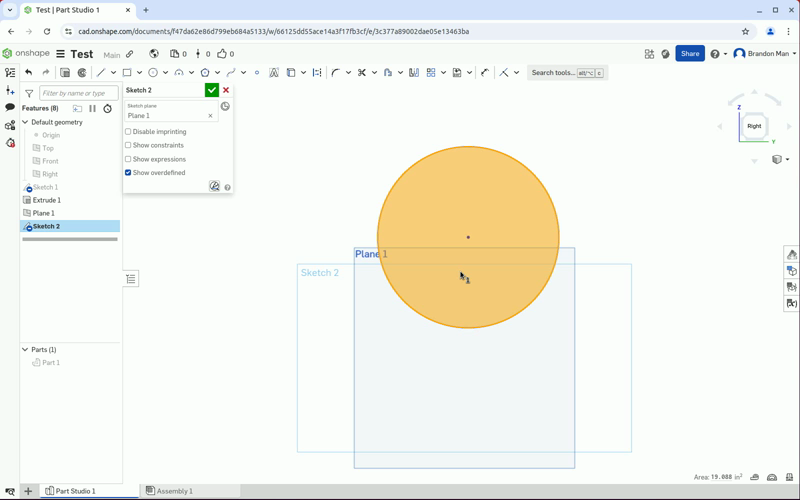
scroll(-6)
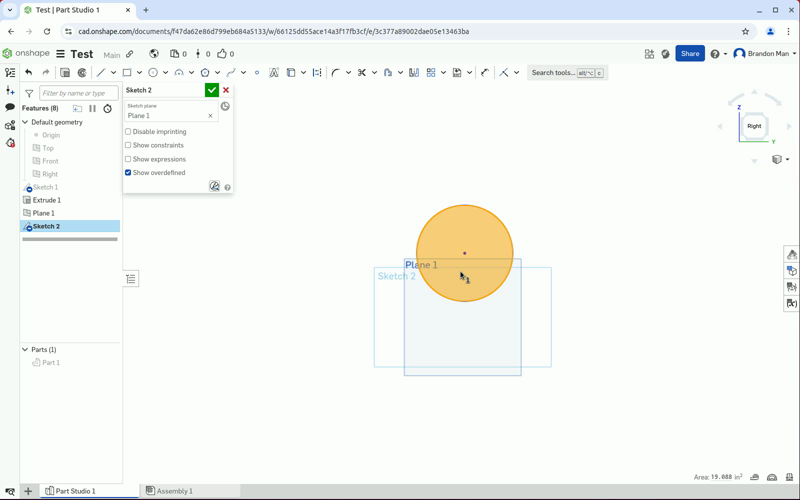
scroll(-6)
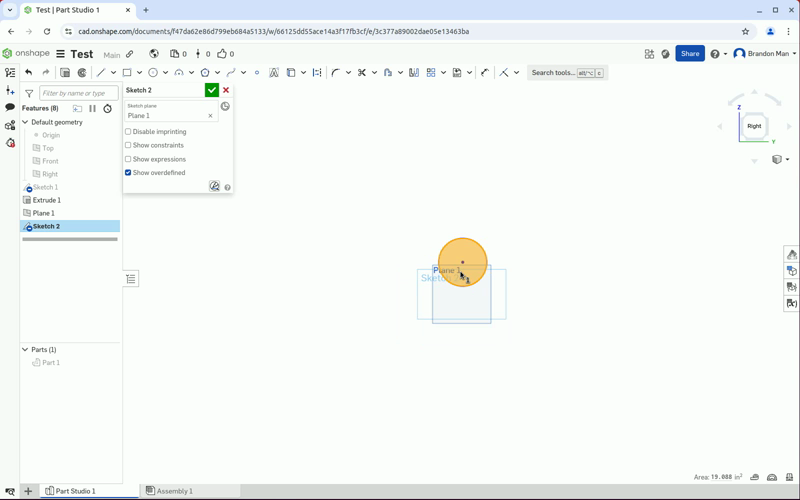
scroll(-6)
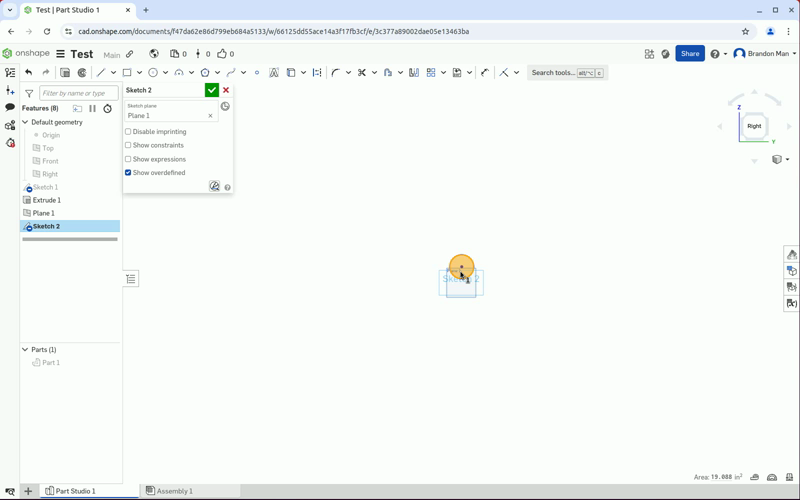
mouse_move(73, 352)
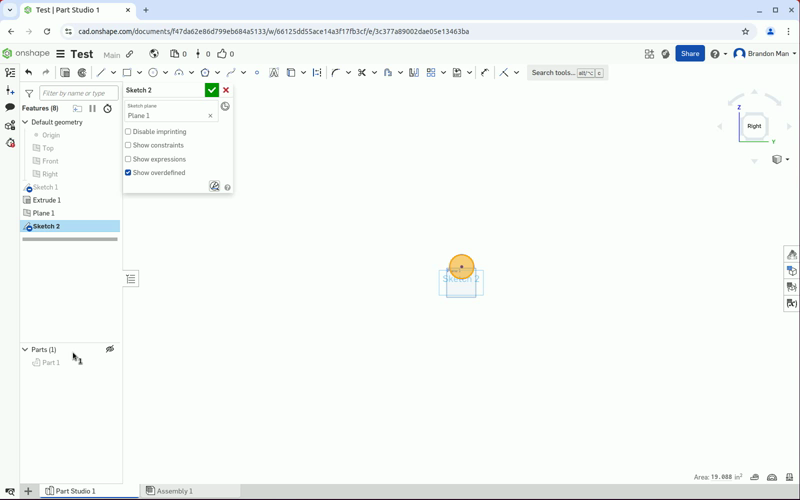
key(shift+y)
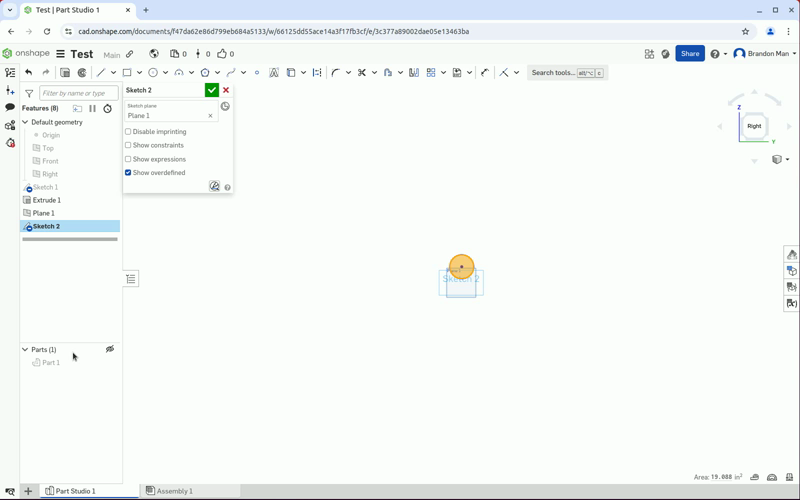
key(shift+e)
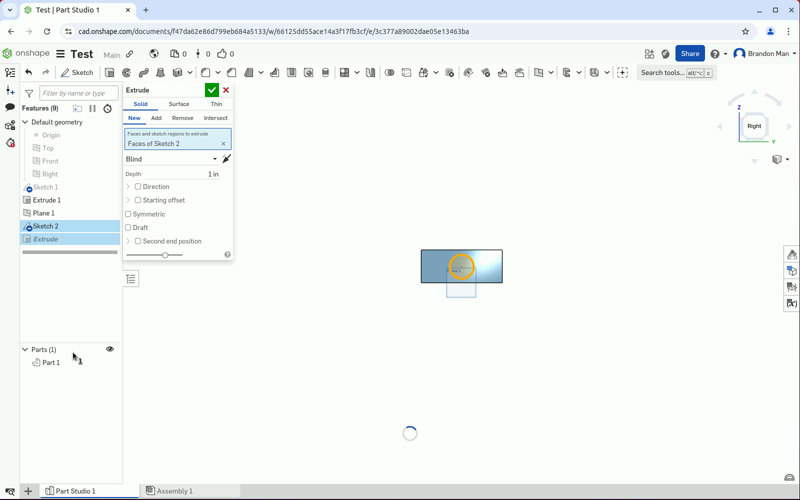
mouse_move(143, 106)
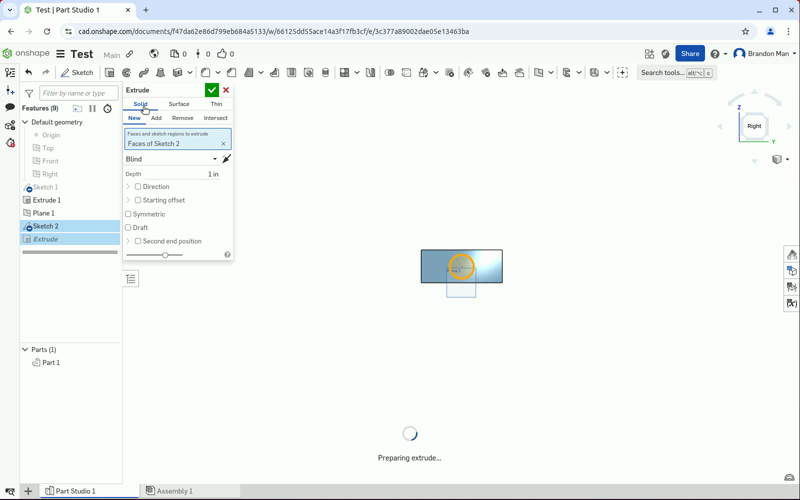
click(143, 106)
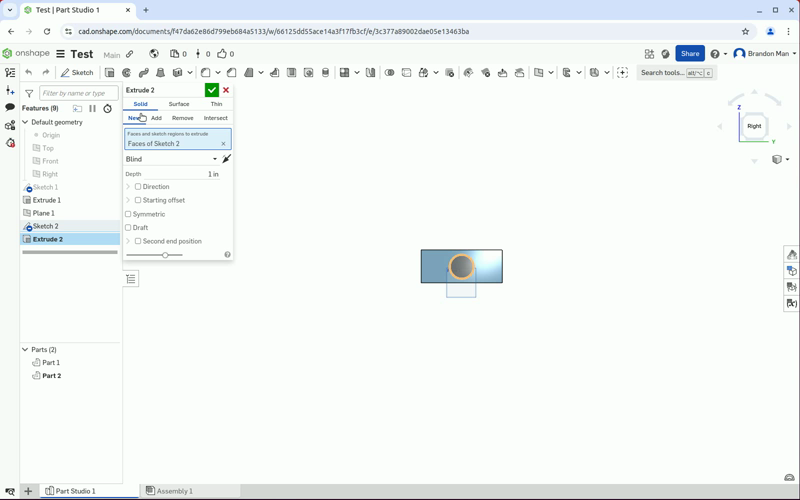
mouse_move(137, 120)
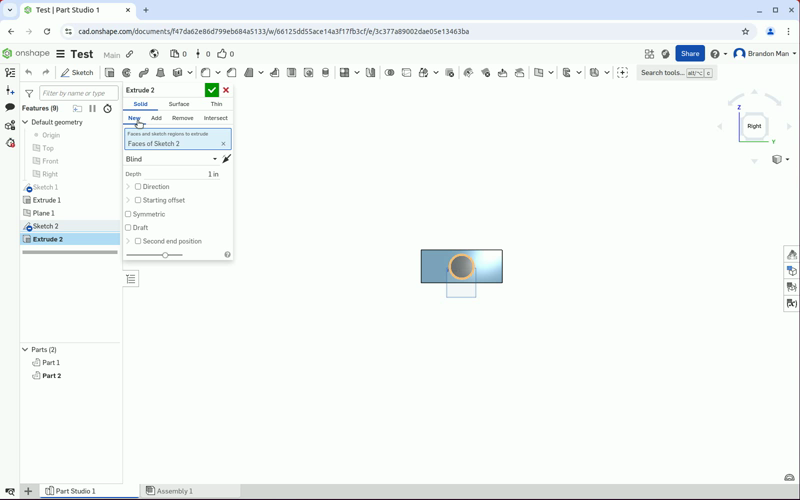
click(137, 120)
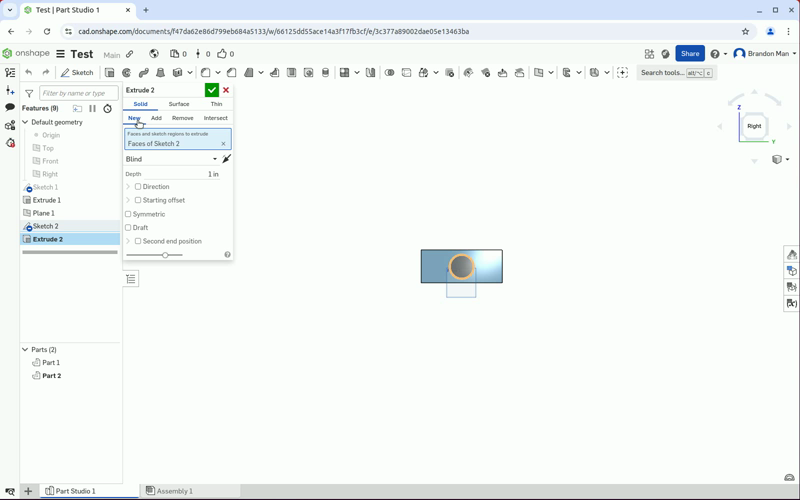
key(tab, 4)
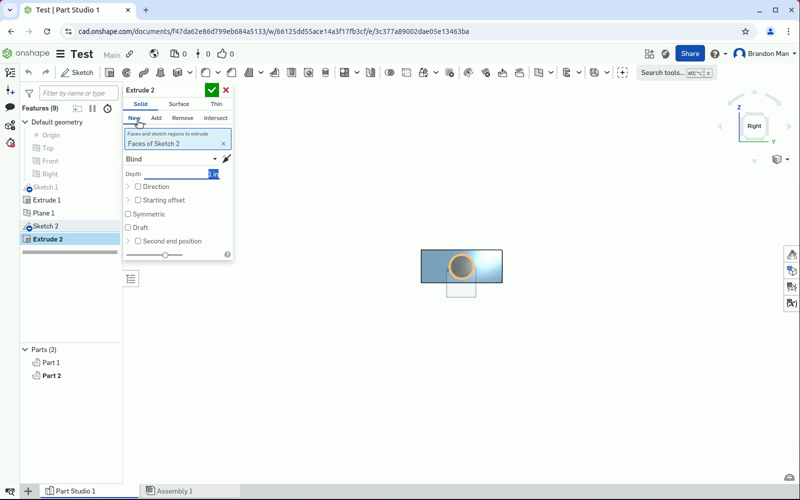
text(-30.811)
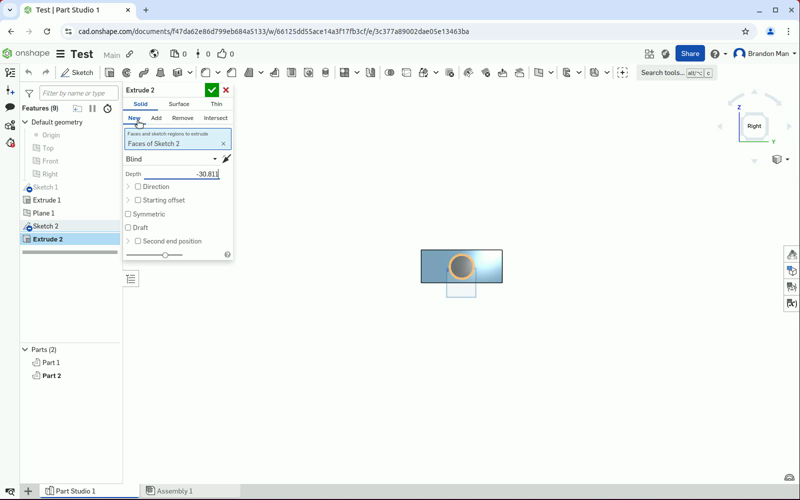
key(tab, 3)
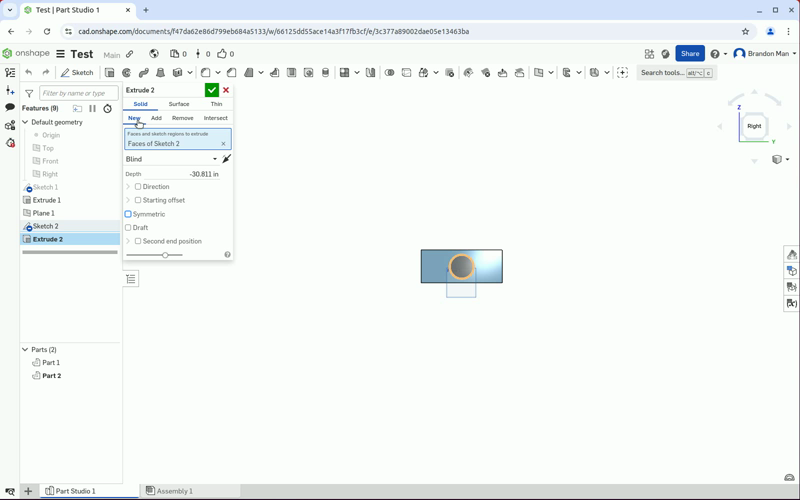
key(tab, 2)
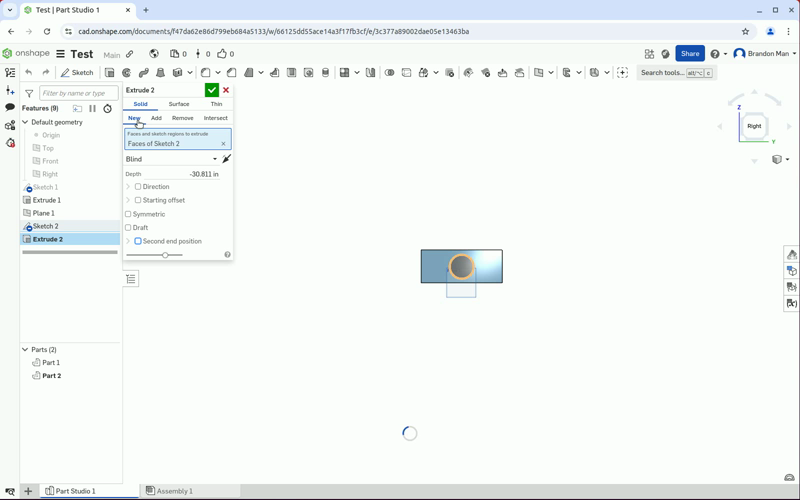
key(space)
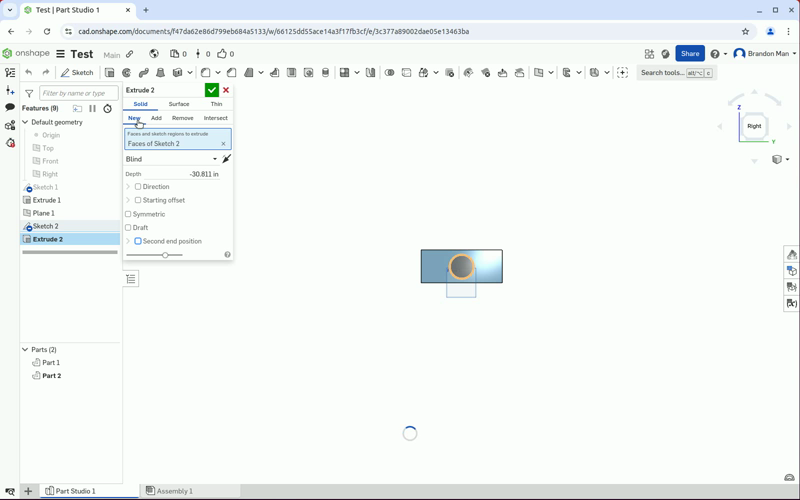
key(tab, 3)
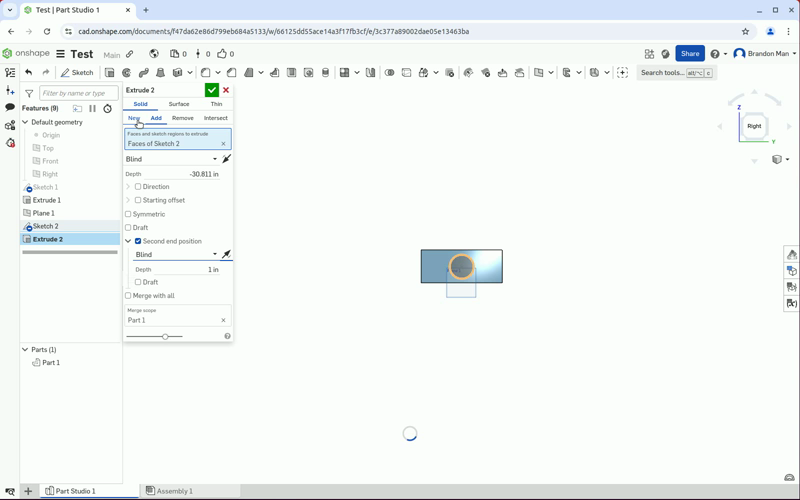
text(5.536)
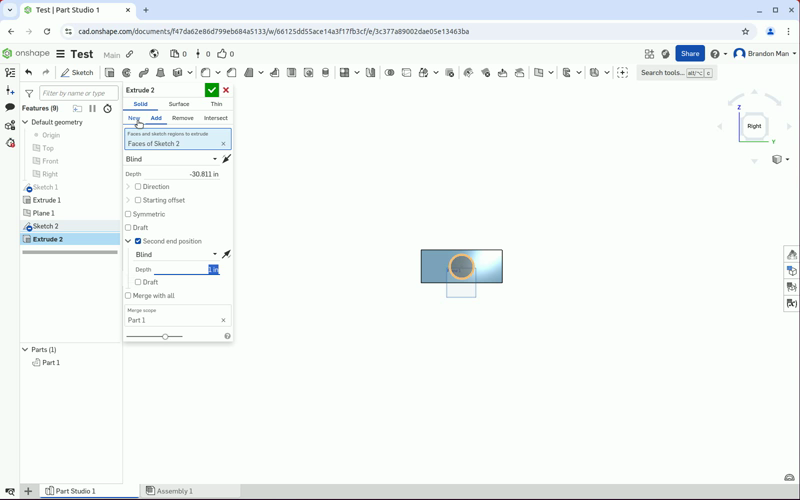
key(enter)
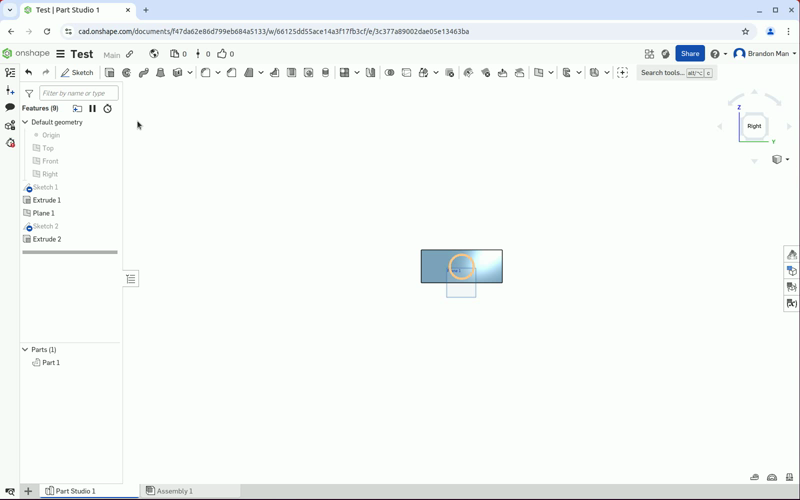
key(shift+h)
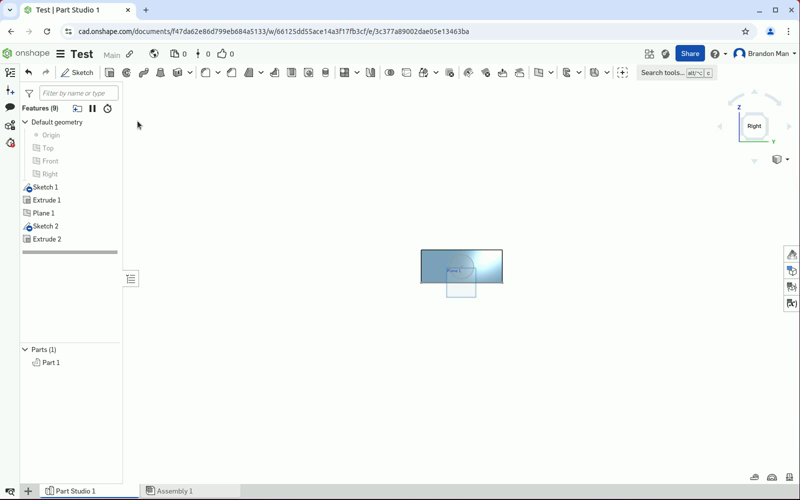
key(shift+h)
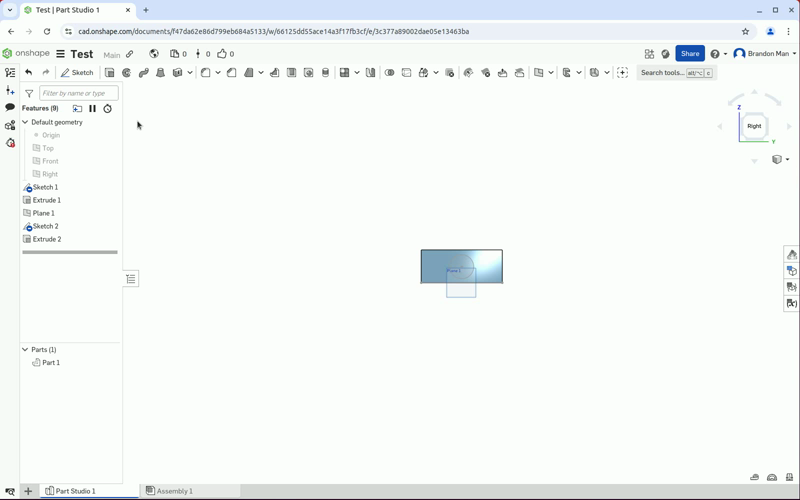
key(shift+7)
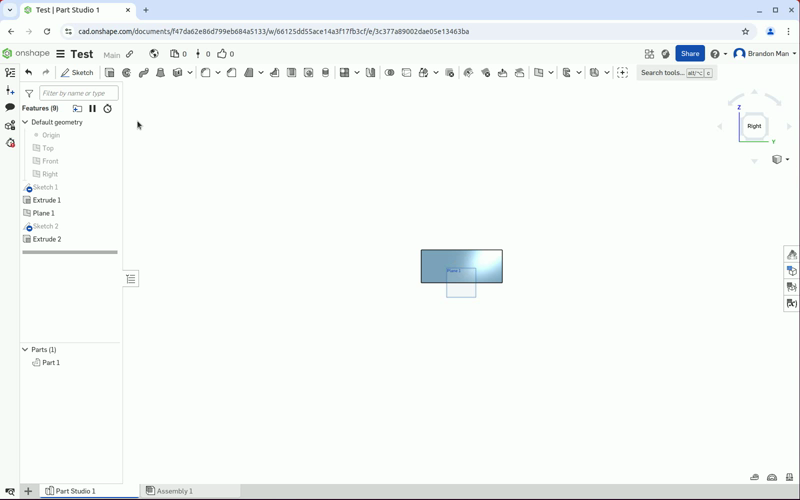
key(right, 2)
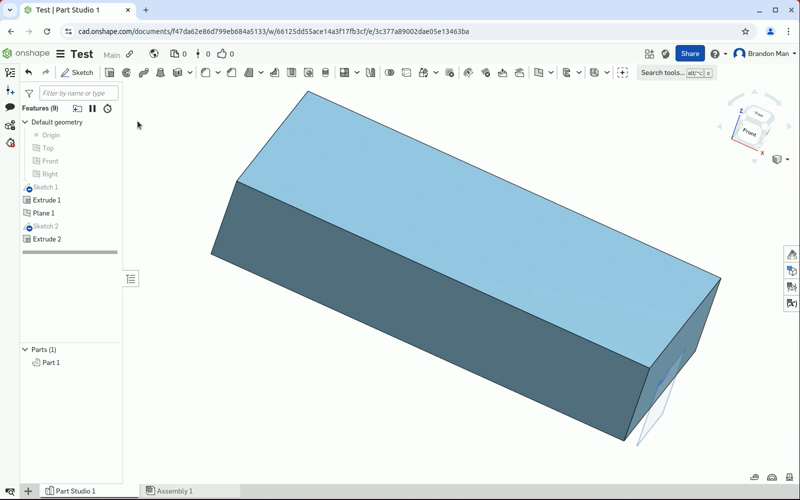
key(down, 2)
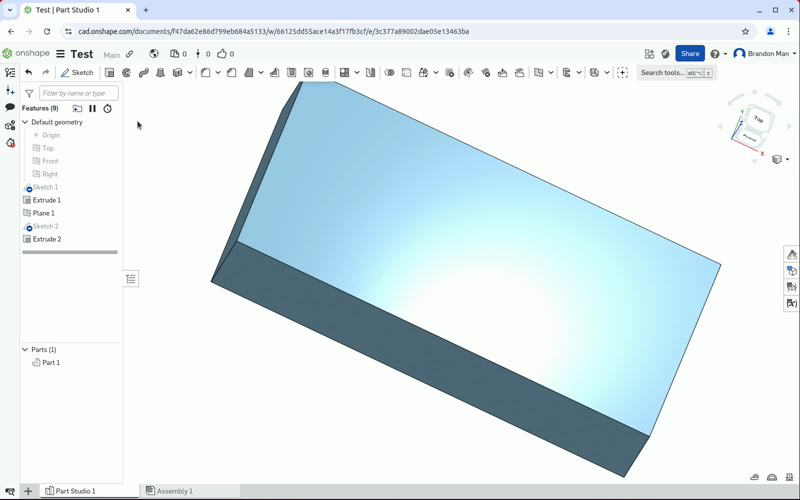
key(up, 2)
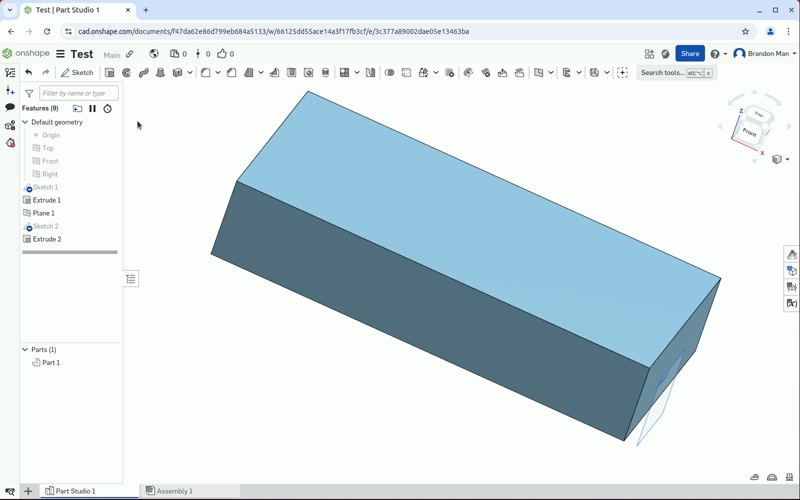
key(left, 2)
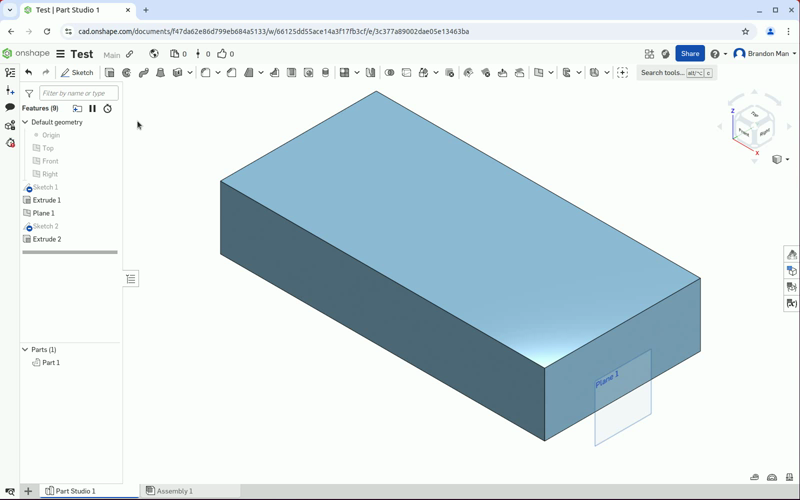
mouse_move(73, 189)
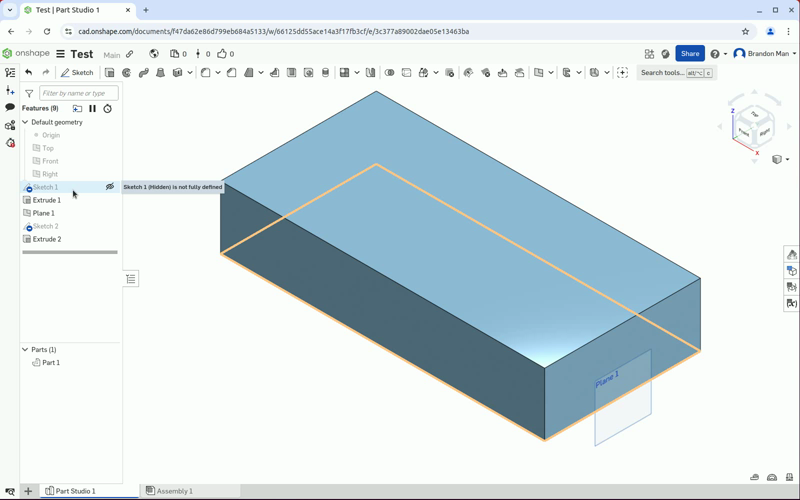
click(73, 189)